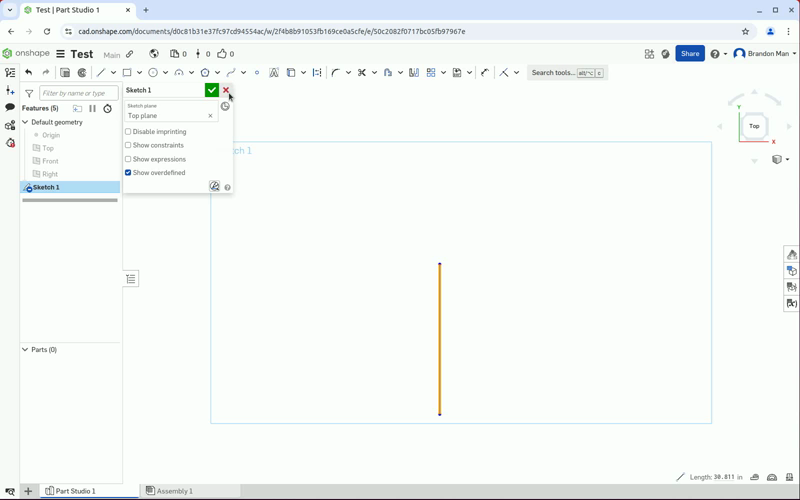
key(shift+h)
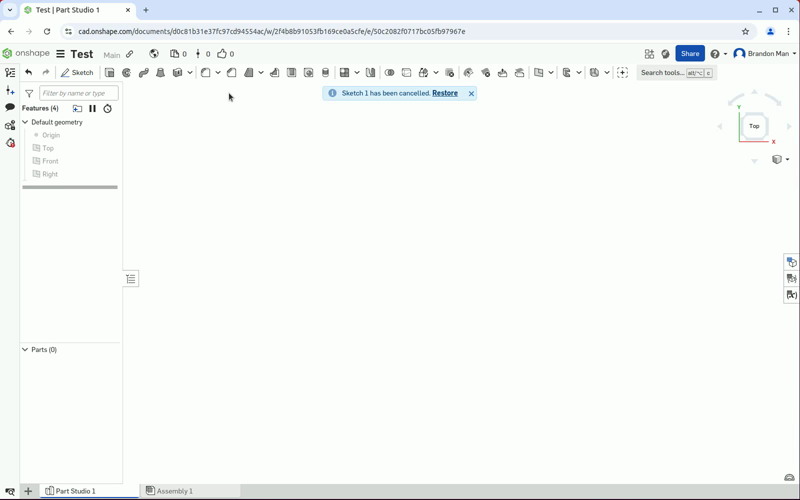
mouse_move(73, 352)
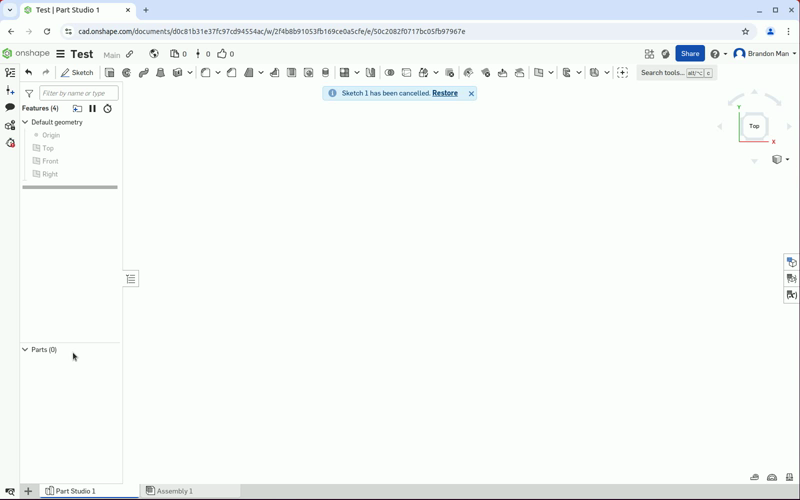
key(y)
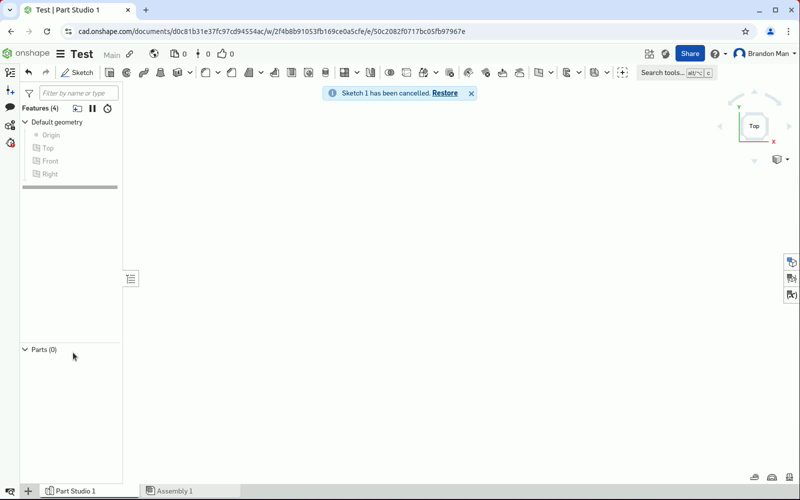
key(shift+p)
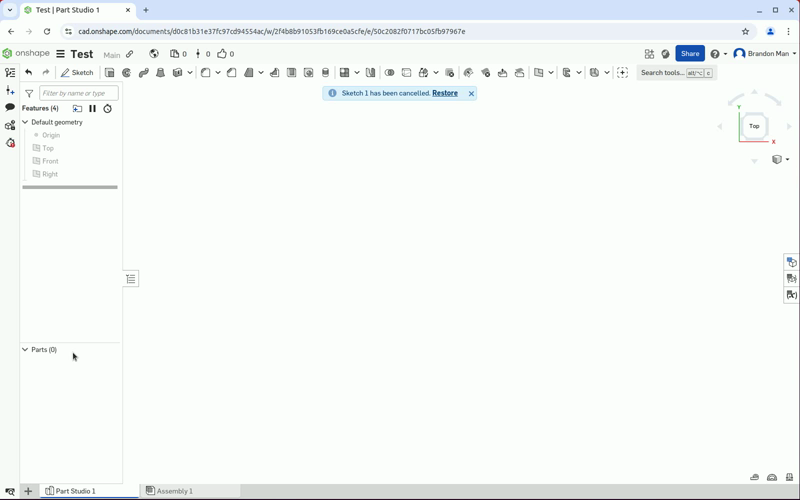
key(space)
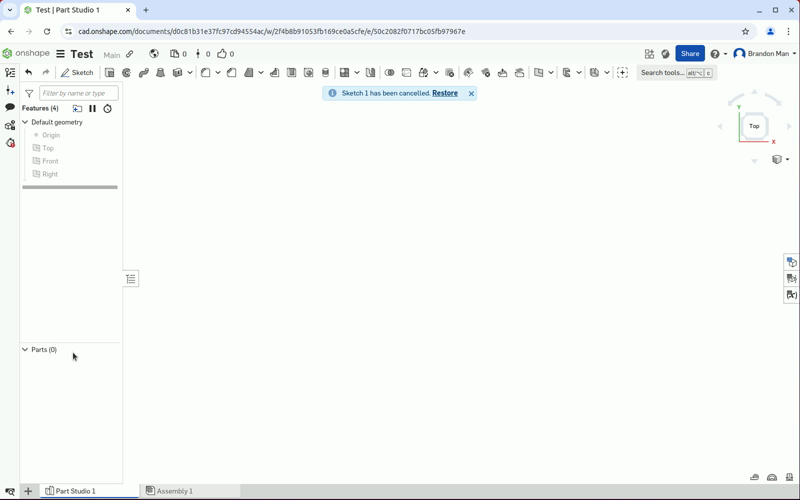
key_down(shift)
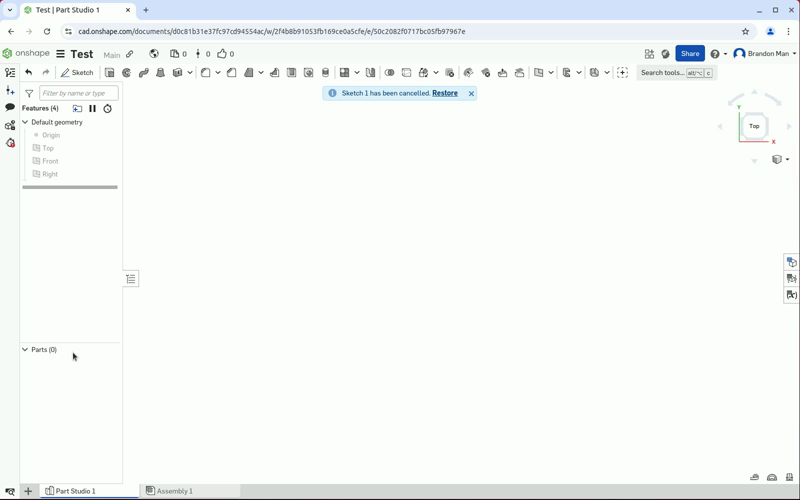
key(up)
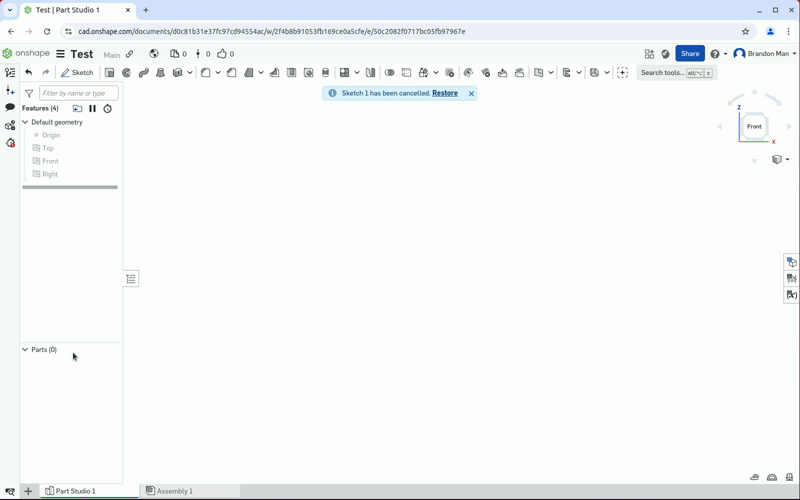
key_up(shift)
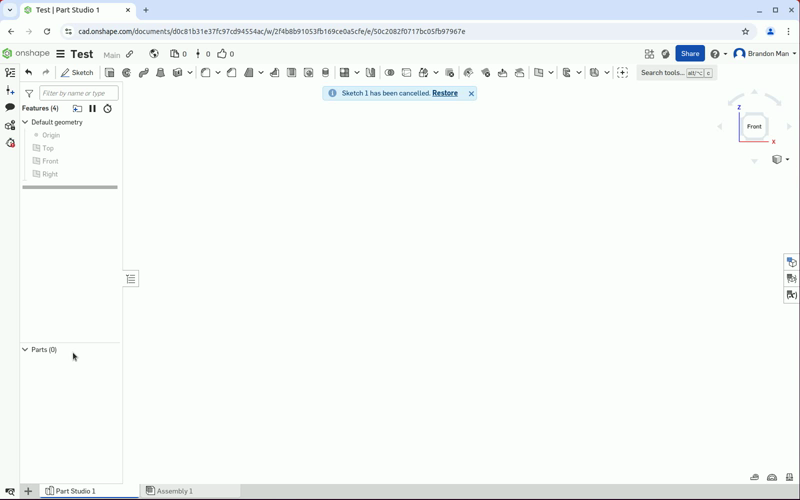
key(space)
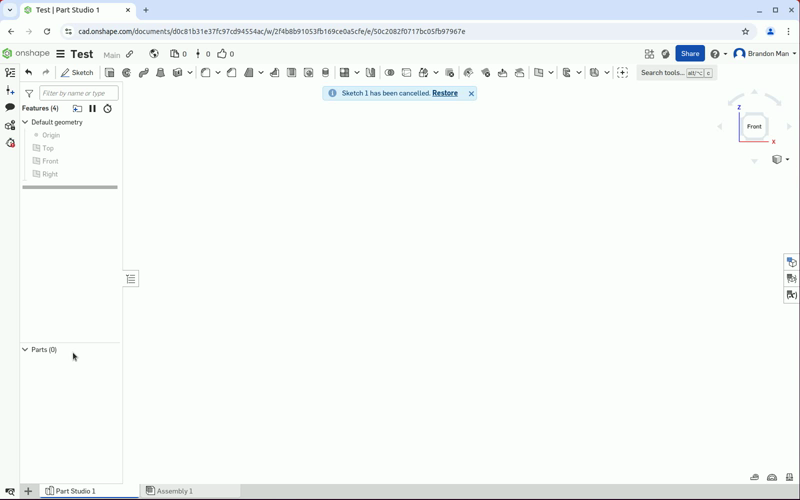
key_down(shift)
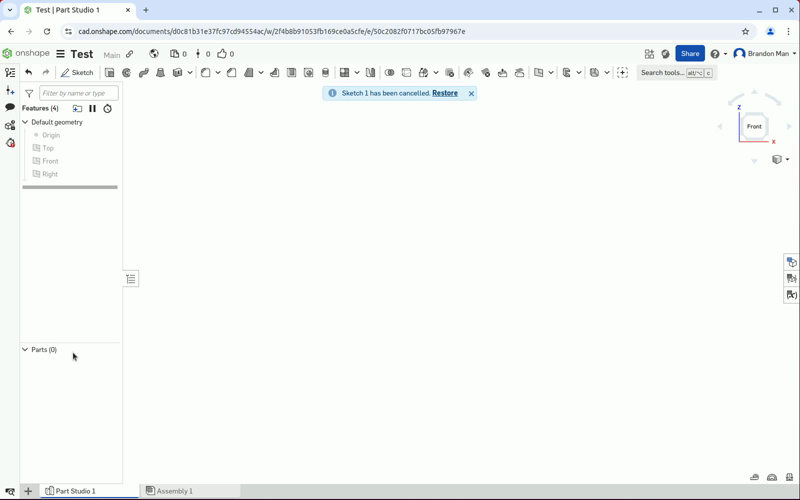
key(left)
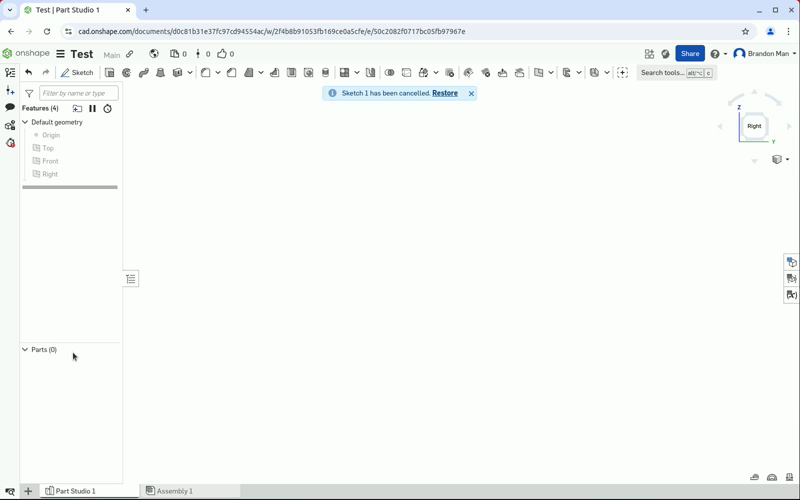
key_up(shift)
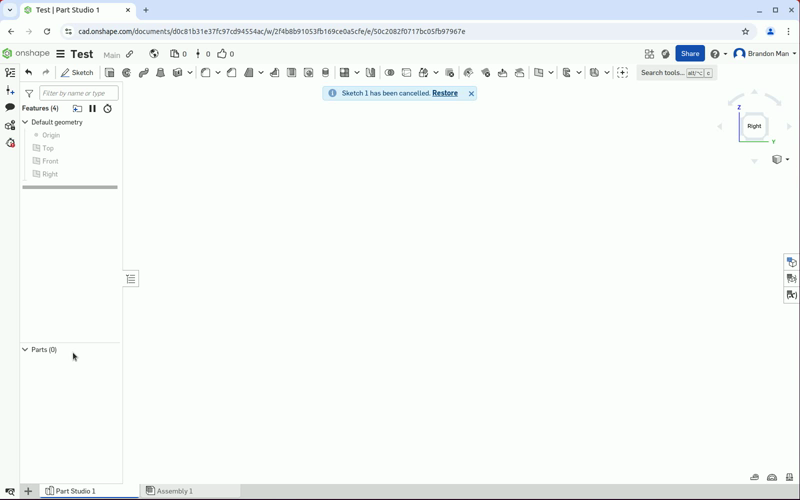
mouse_move(73, 352)
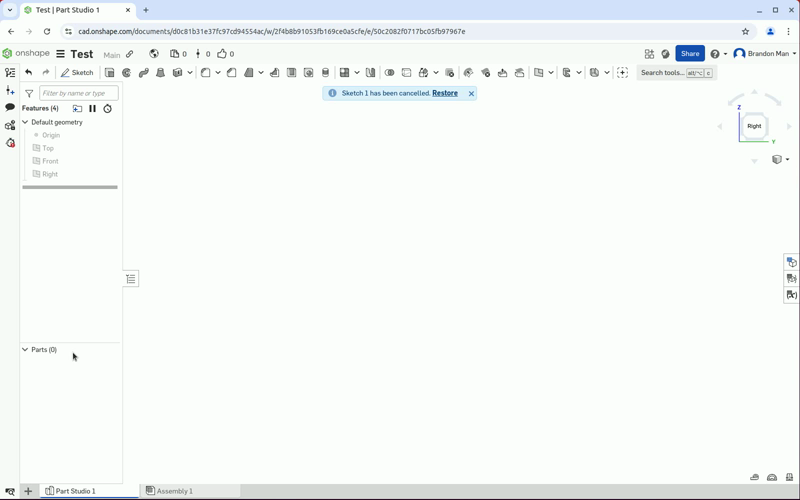
key(shift+y)
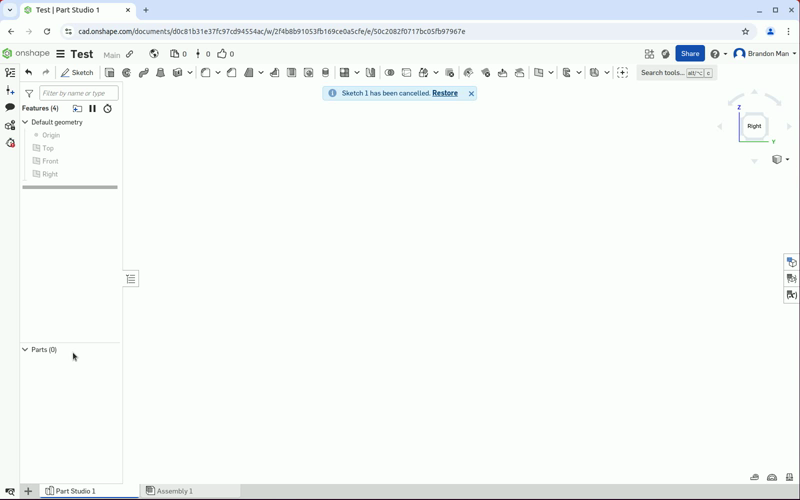
key(shift+s)
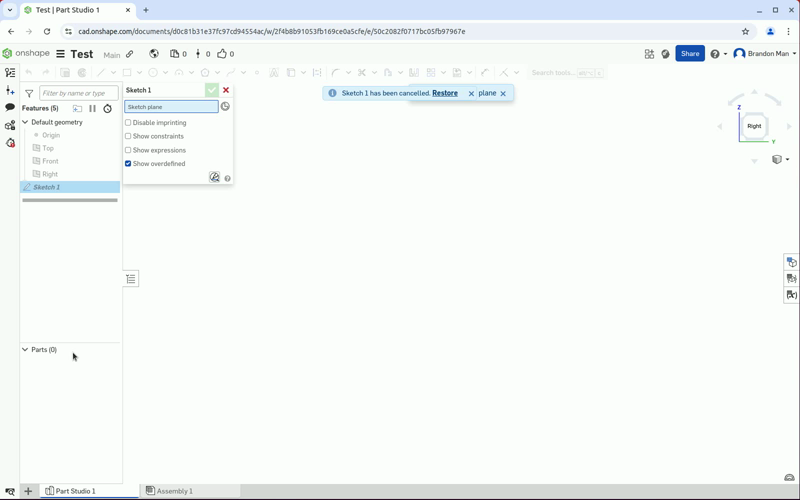
mouse_move(73, 176)
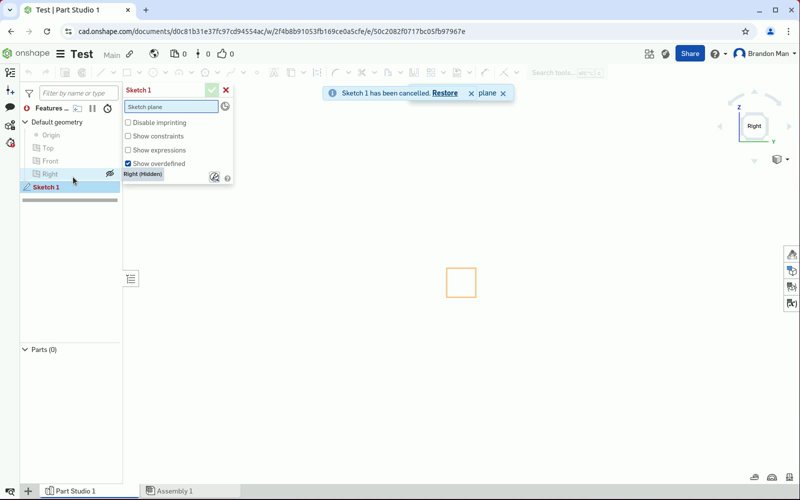
click(73, 176)
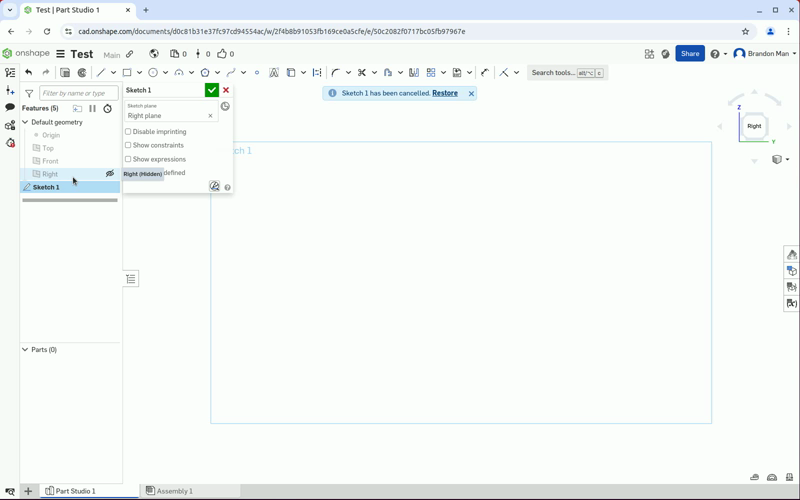
mouse_move(73, 352)
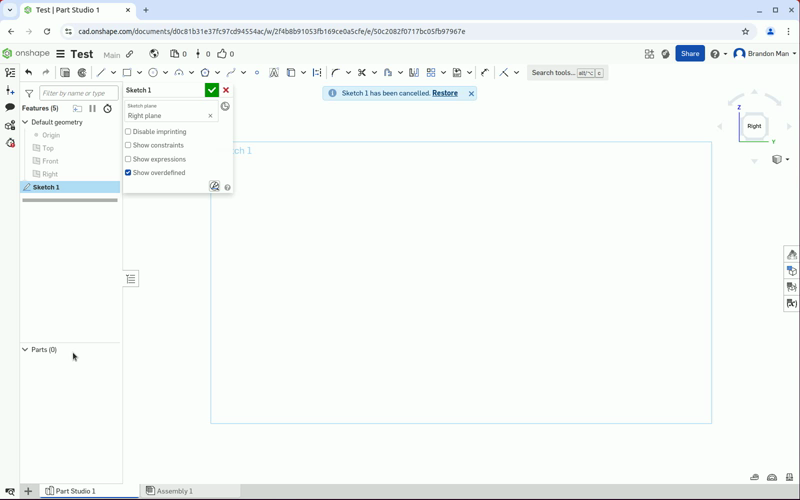
key(y)
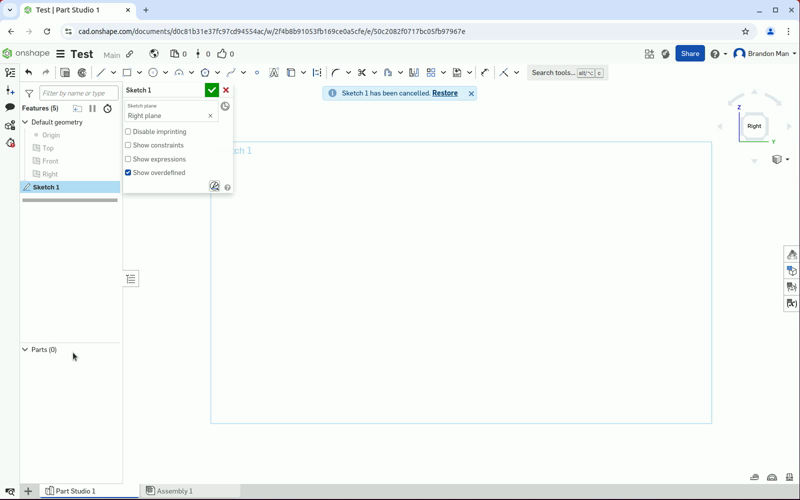
key(l)
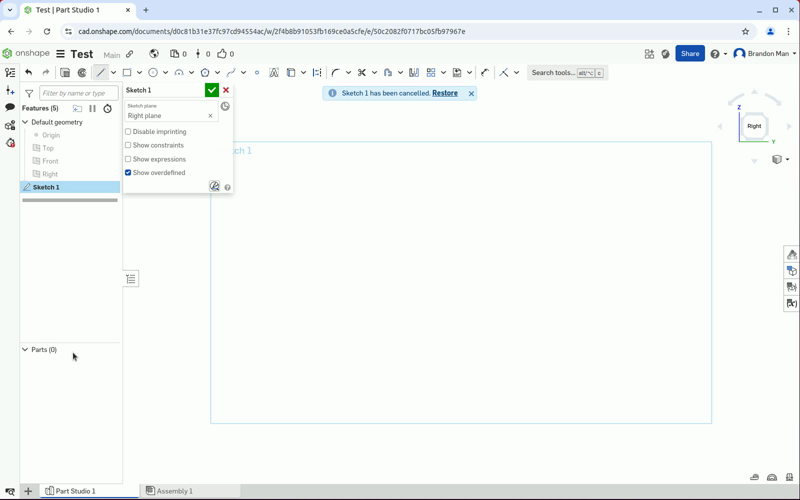
key_down(shift)
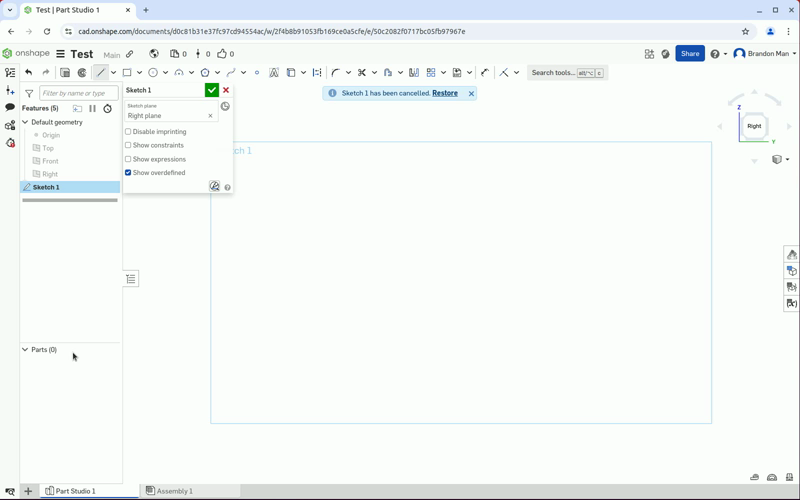
mouse_move(348, 305)
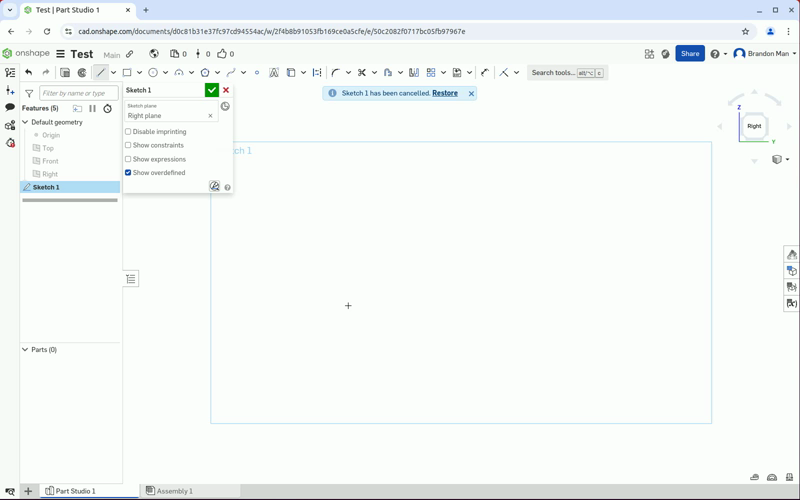
click(348, 305)
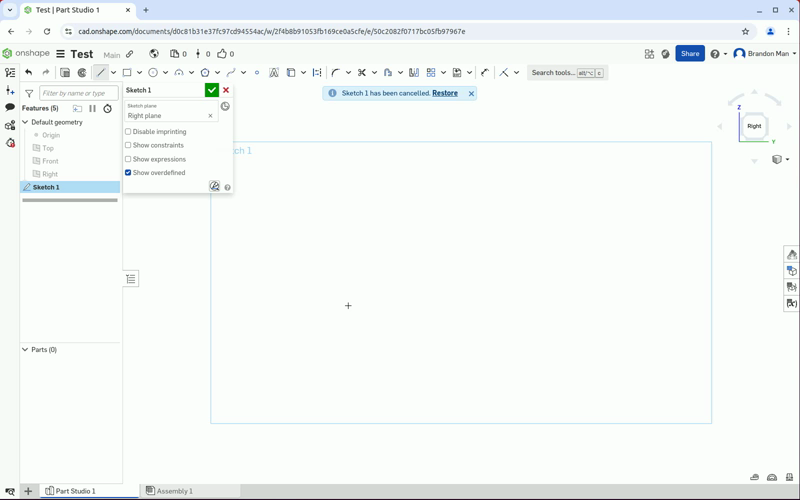
key_up(shift)
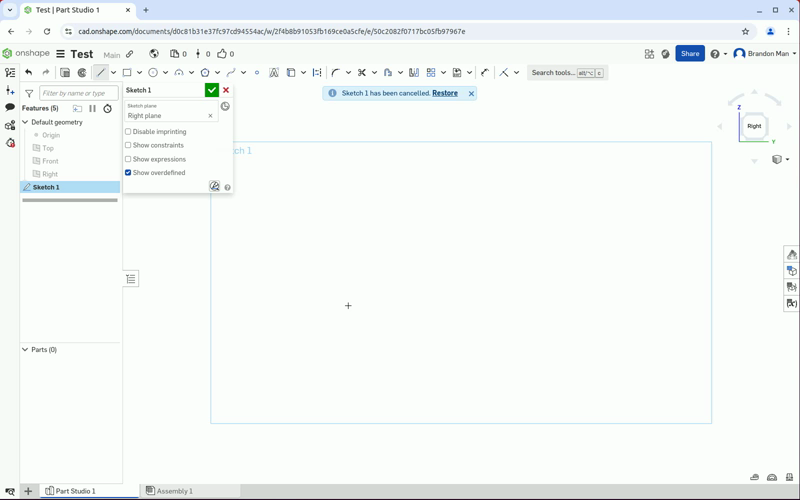
key_down(shift)
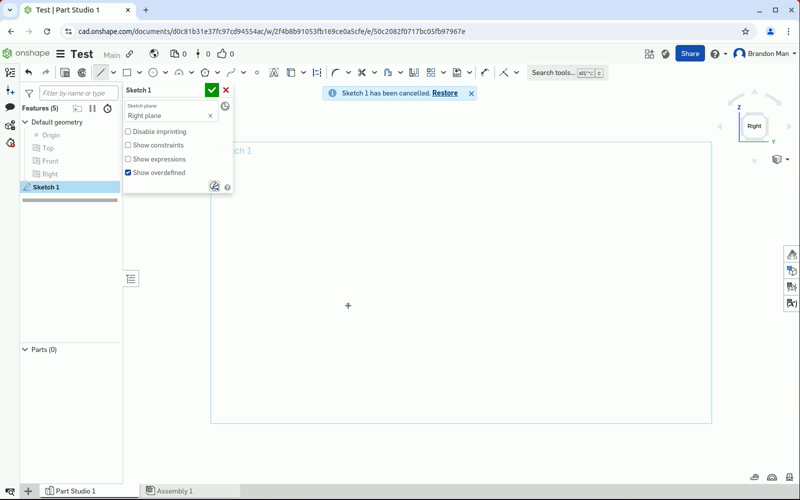
mouse_move(572, 305)
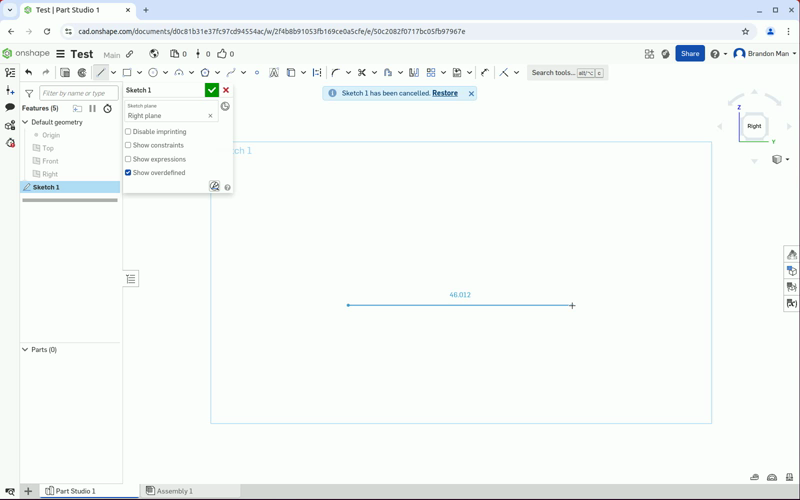
click(572, 305)
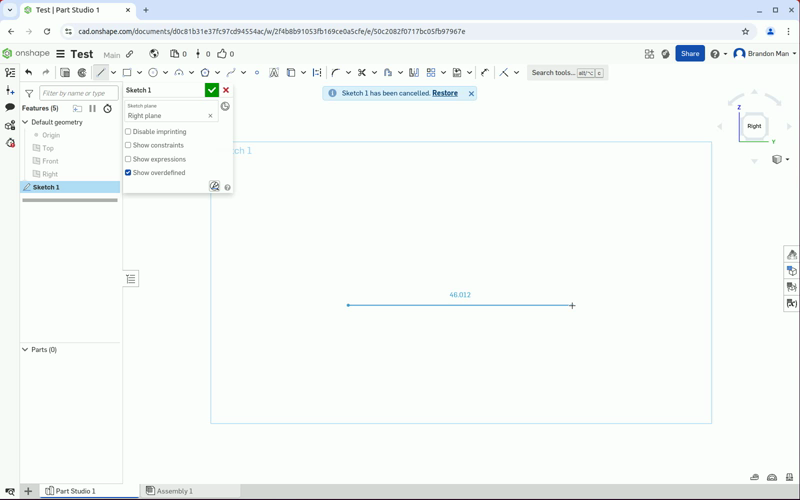
key_up(shift)
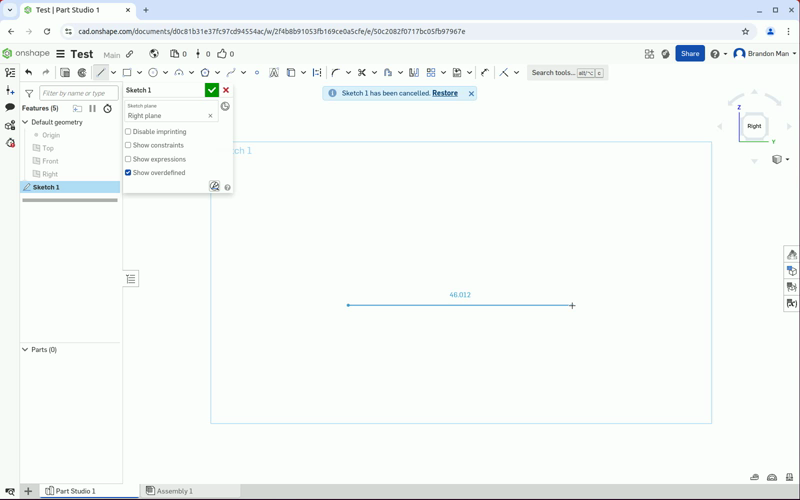
key_down(shift)
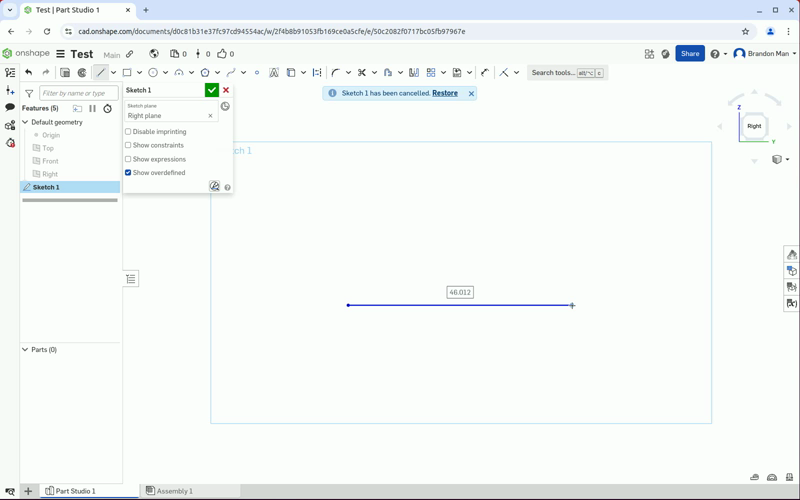
mouse_move(589, 305)
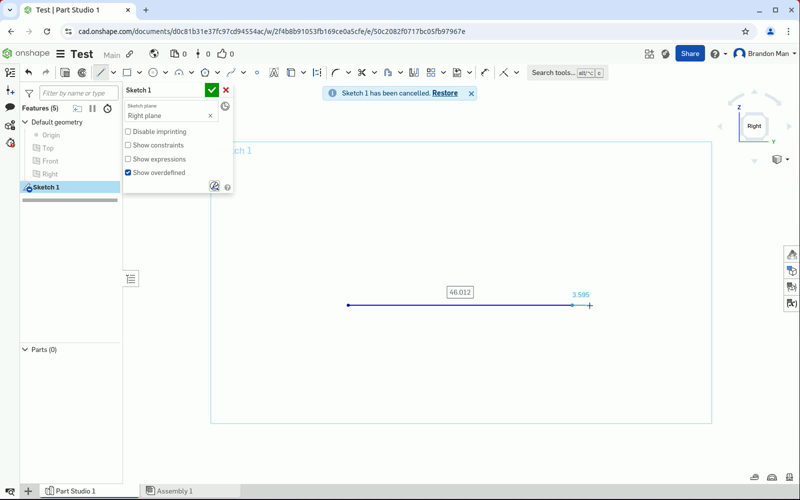
mouse_move(572, 260)
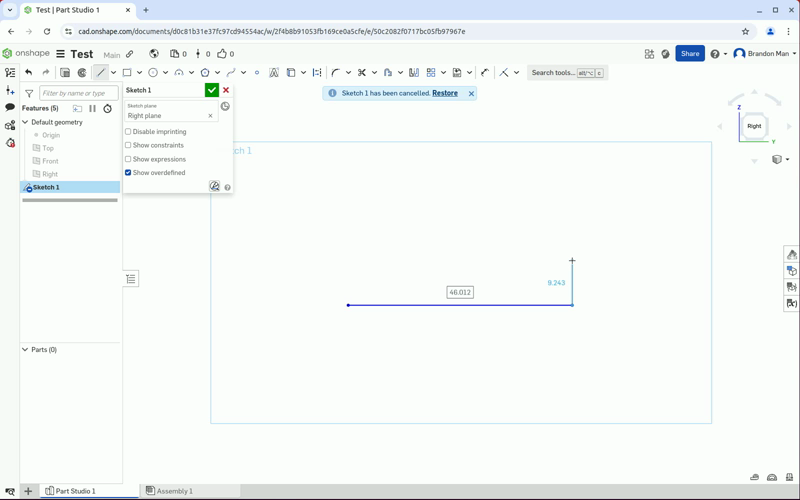
click(572, 260)
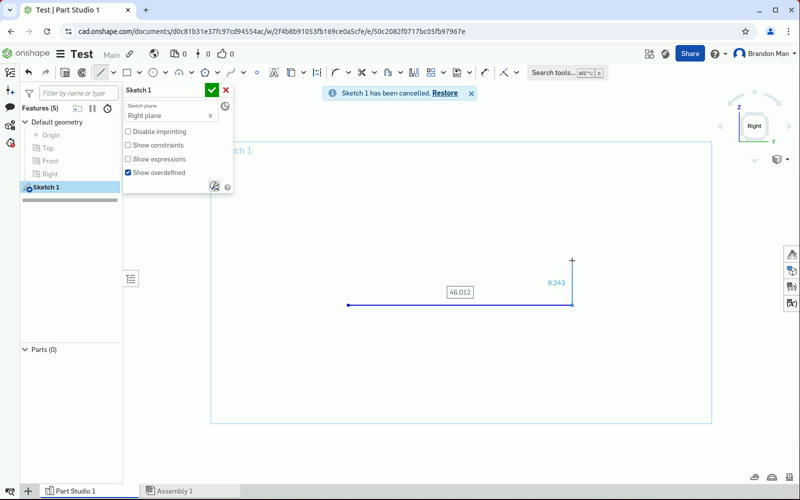
key_up(shift)
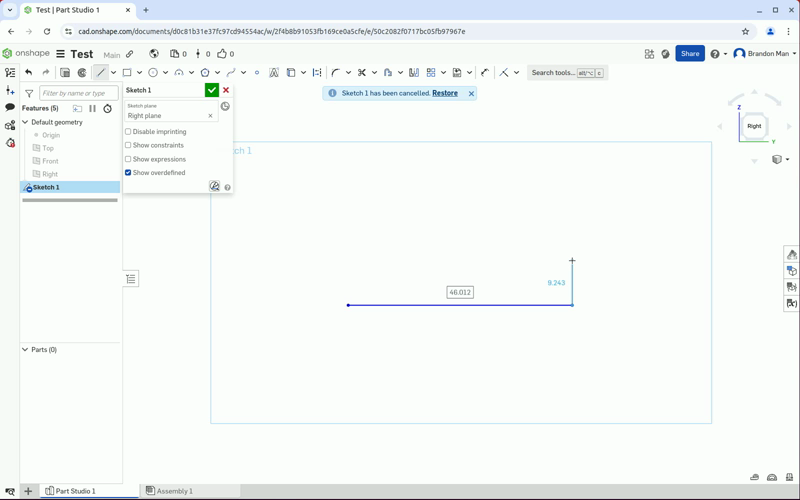
key_down(shift)
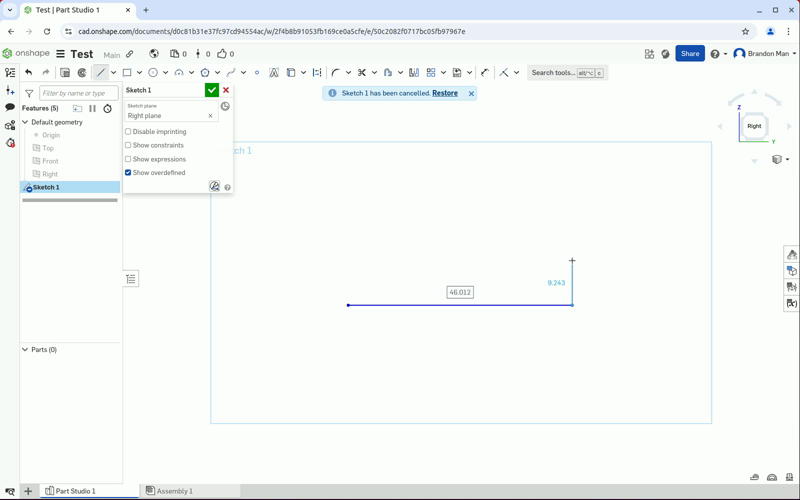
mouse_move(348, 260)
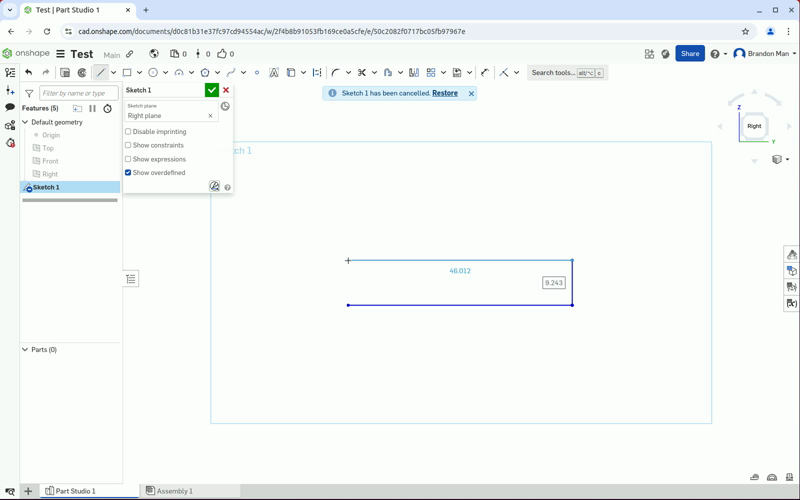
click(348, 260)
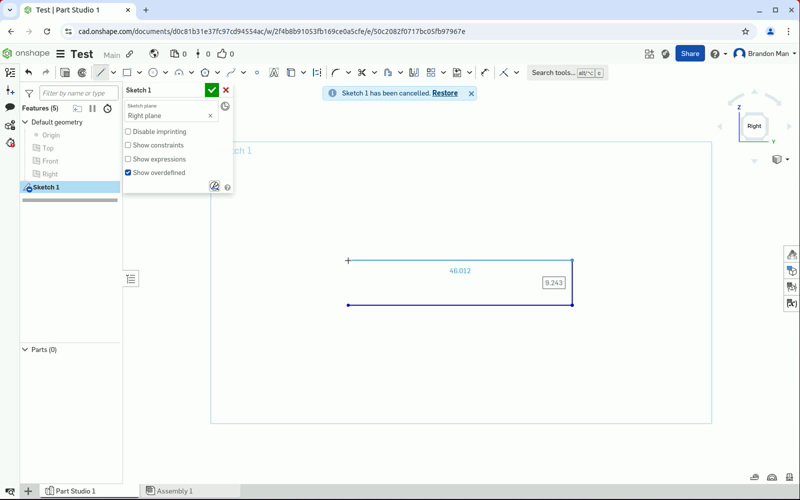
key_up(shift)
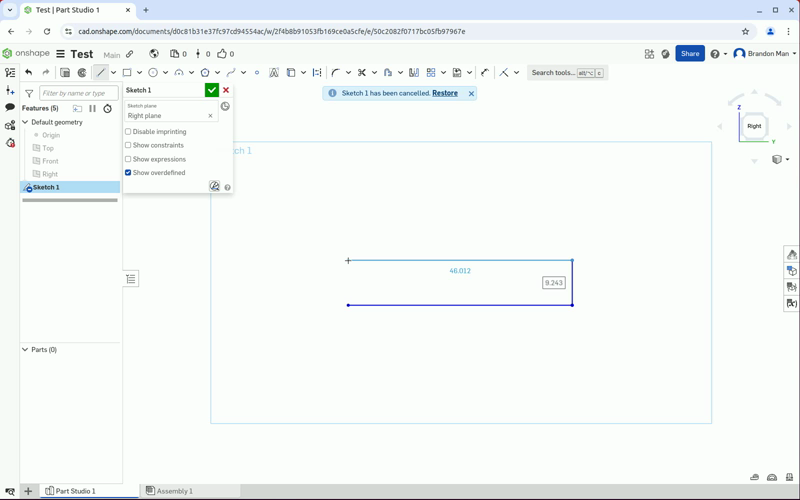
mouse_move(378, 260)
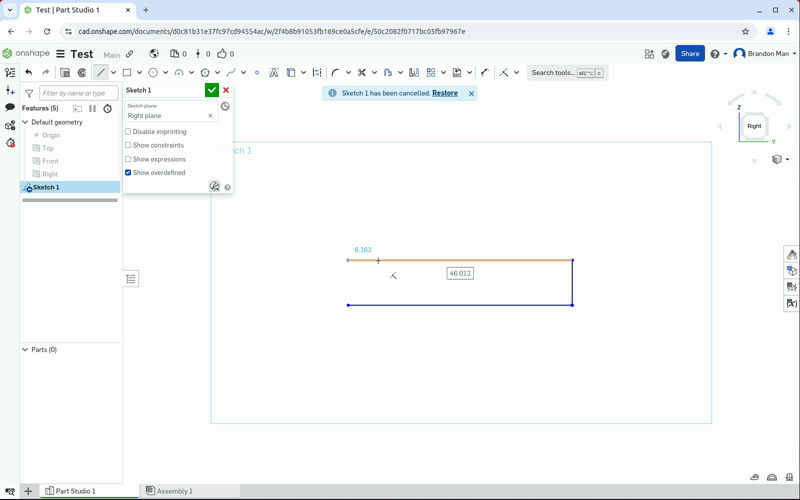
key_down(shift)
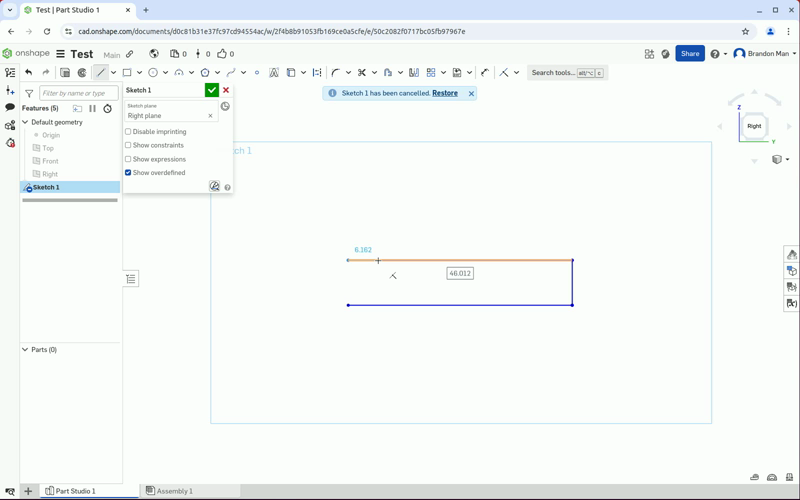
mouse_move(348, 305)
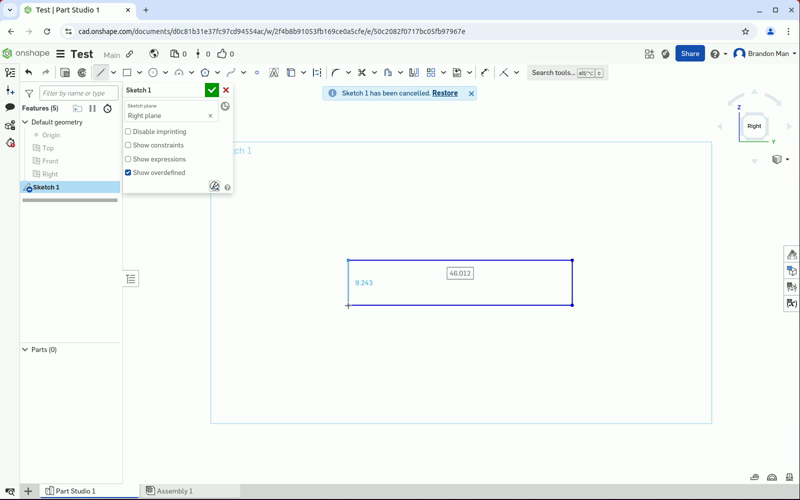
key_up(shift)
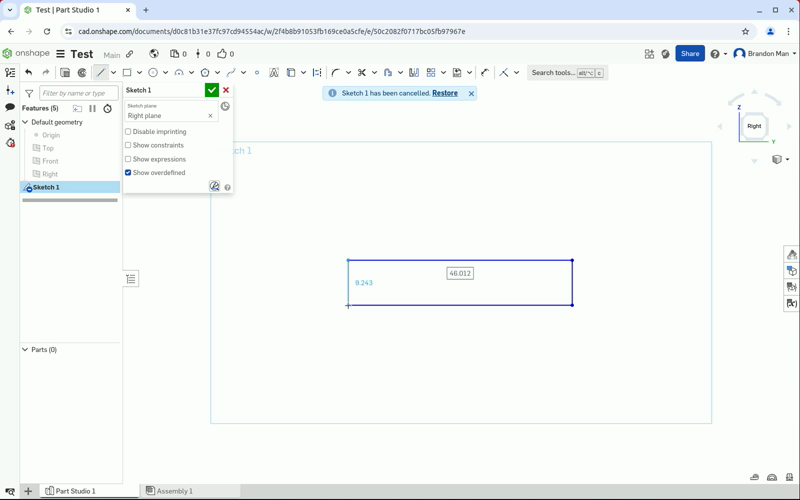
click(348, 305)
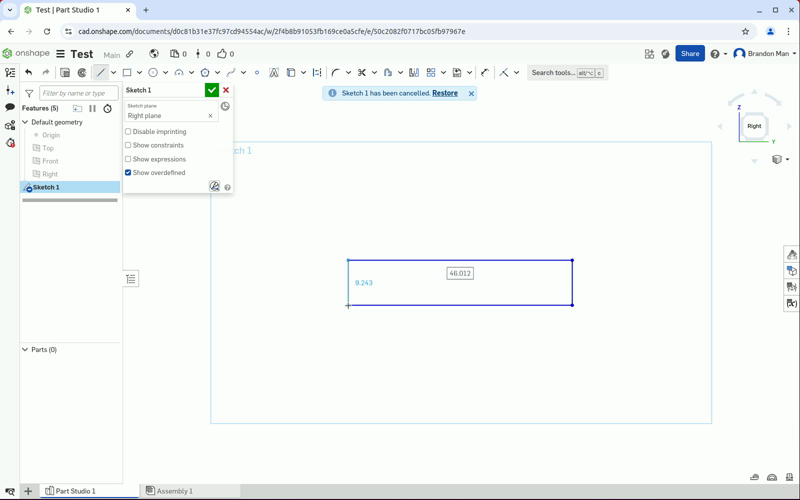
key(esc)
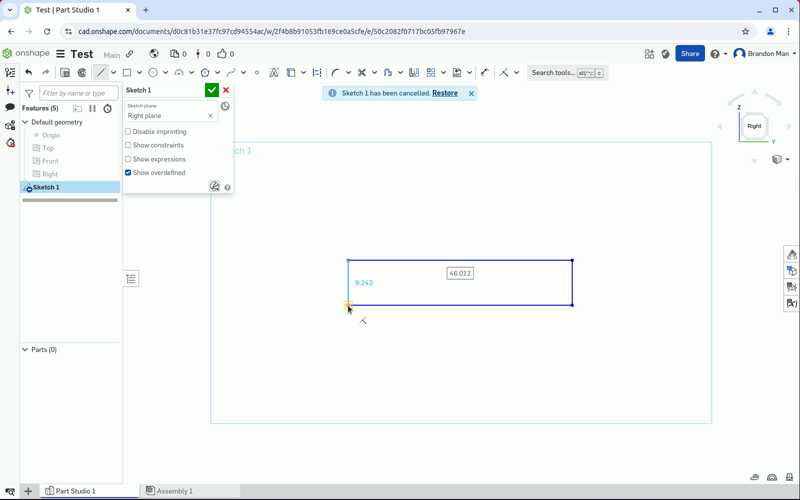
mouse_move(465, 281)
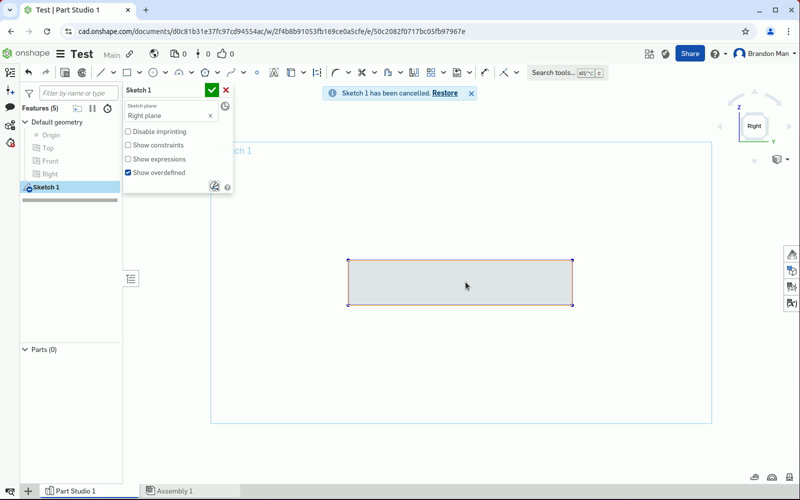
click(465, 281)
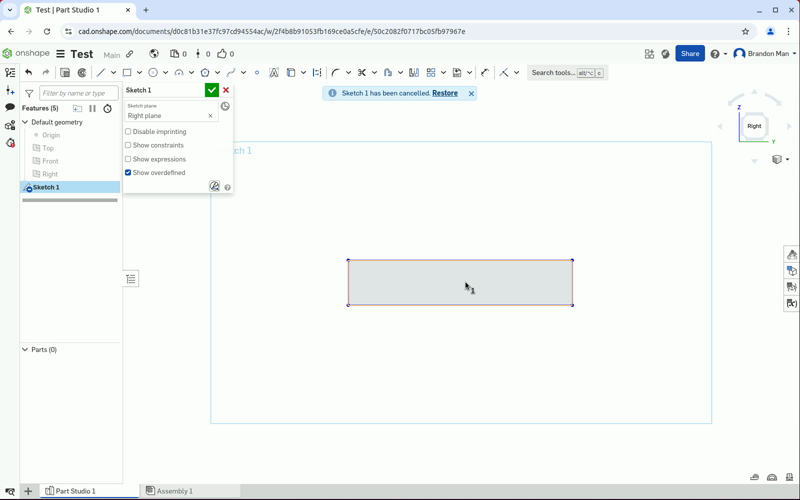
mouse_move(73, 352)
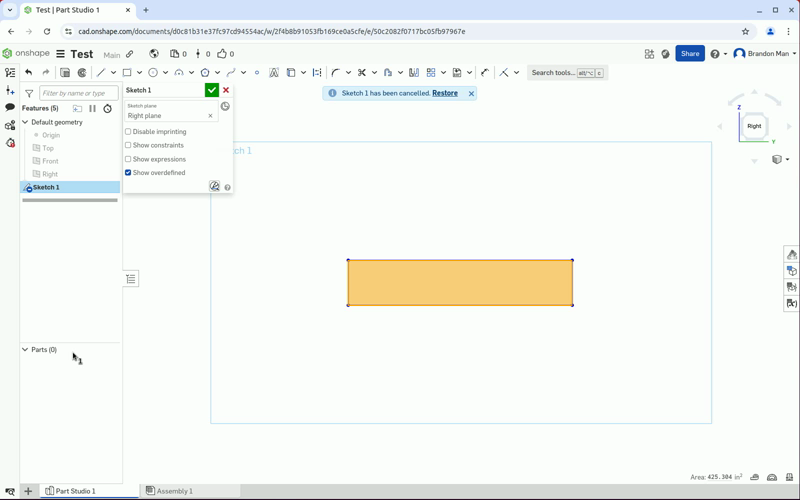
key(shift+y)
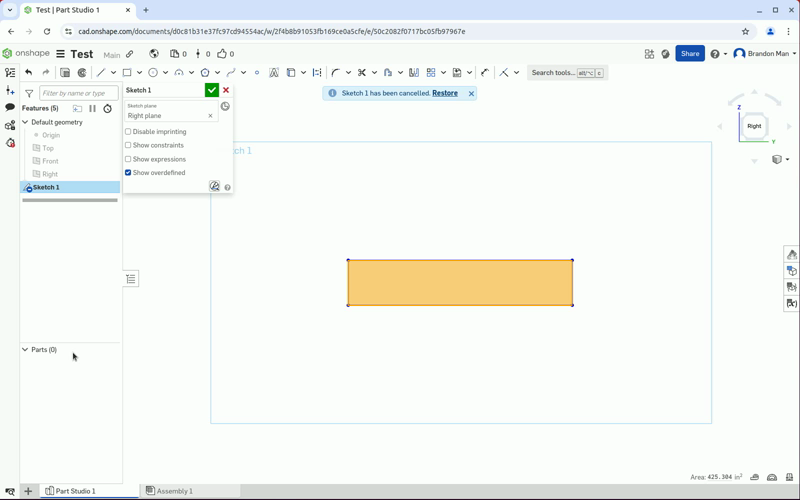
key(shift+e)
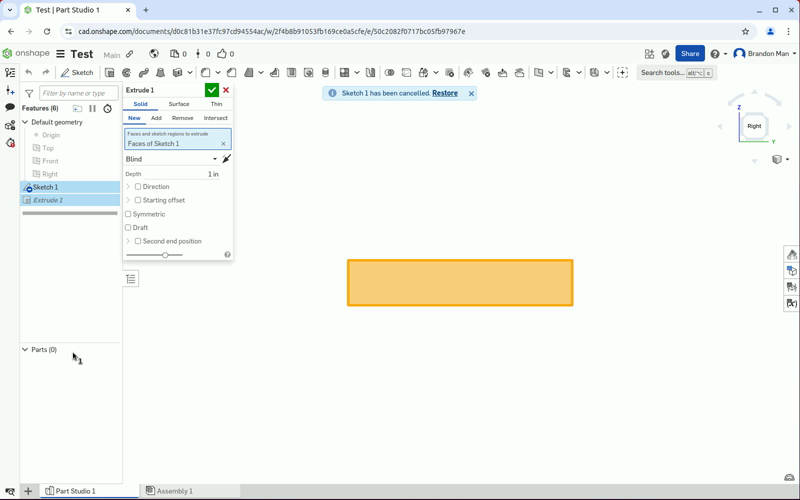
mouse_move(143, 106)
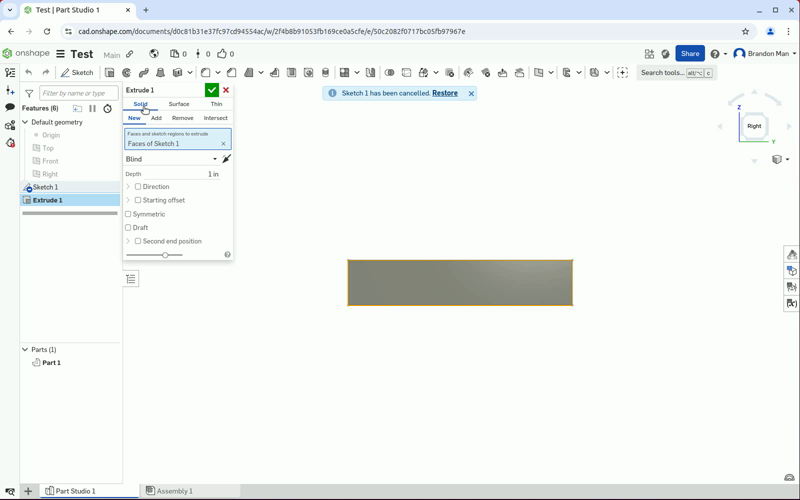
click(143, 106)
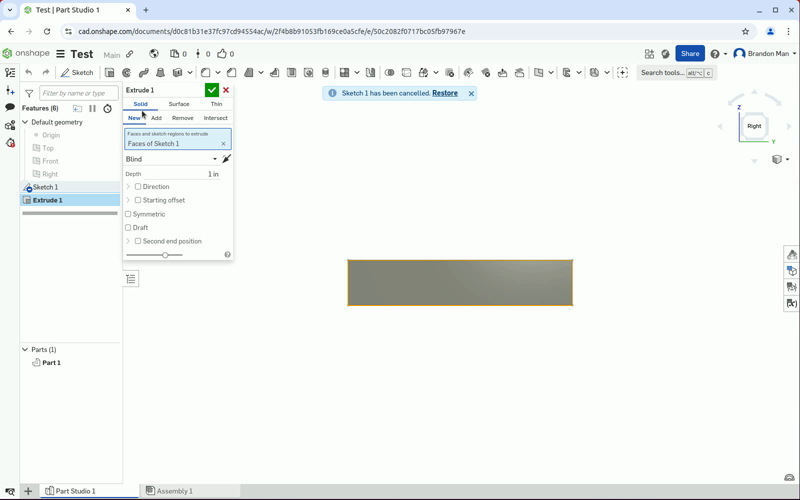
mouse_move(137, 120)
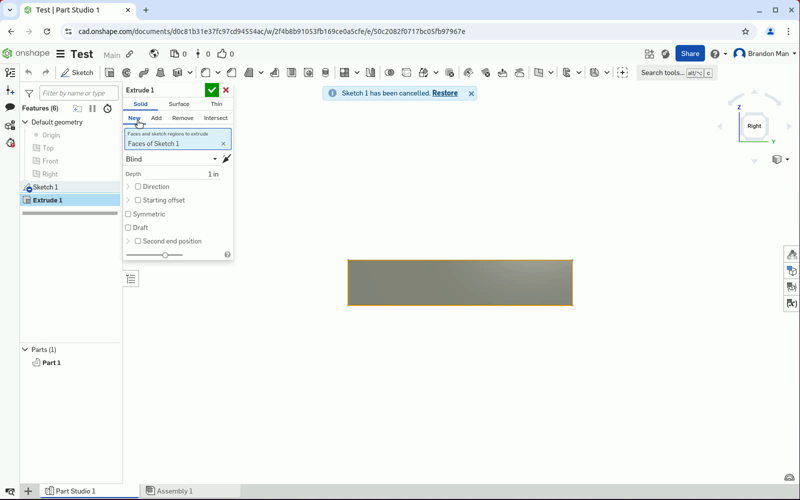
click(137, 120)
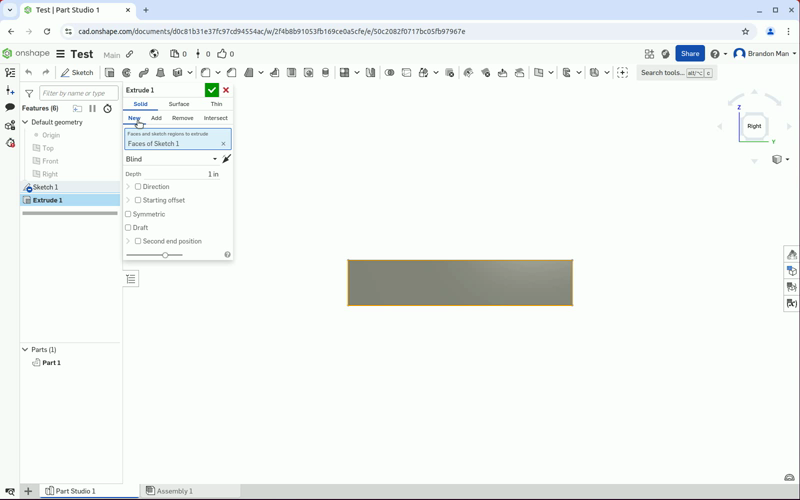
key(tab, 4)
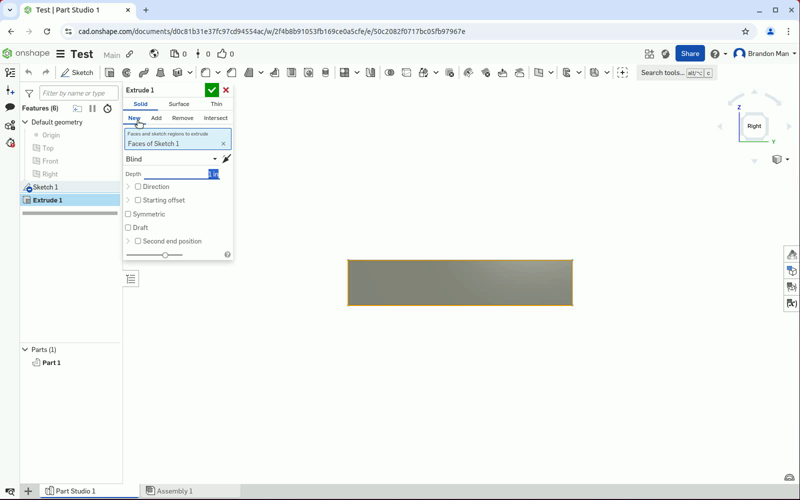
text(1.204)
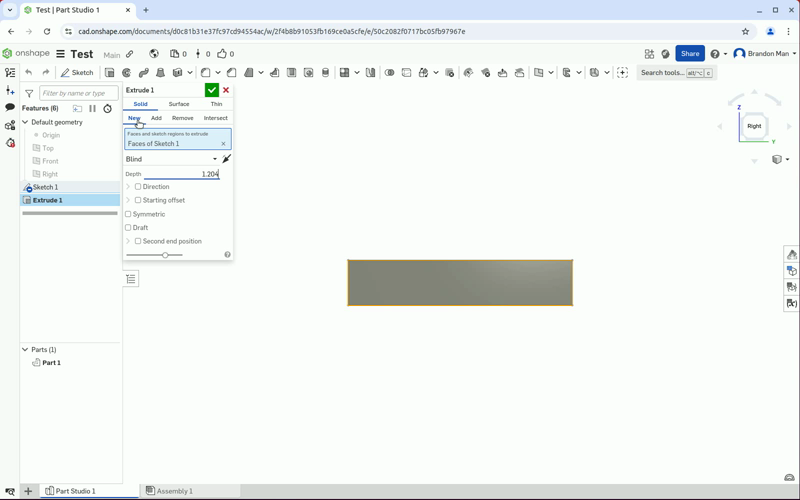
key(enter)
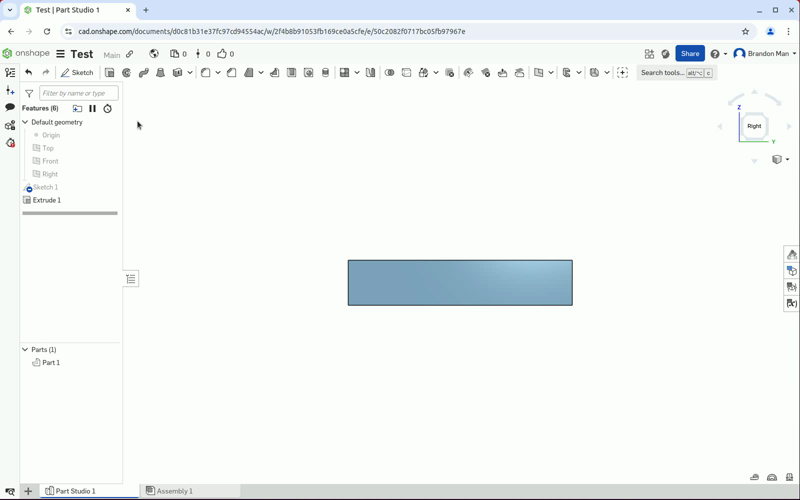
key(shift+h)
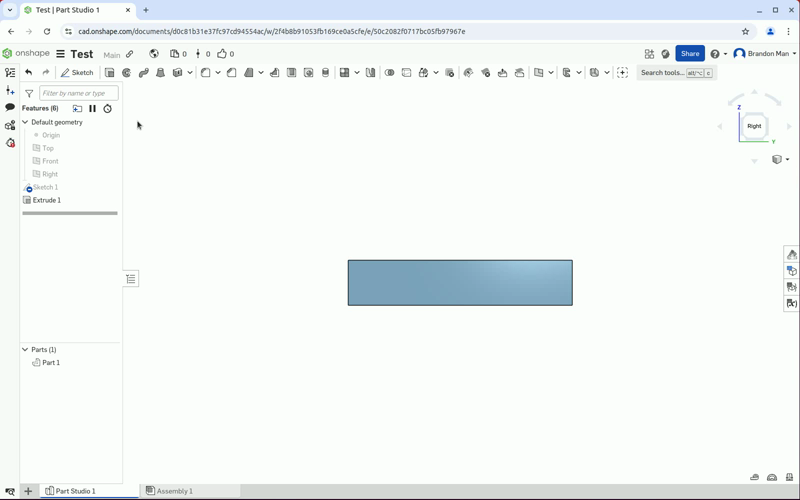
key(shift+h)
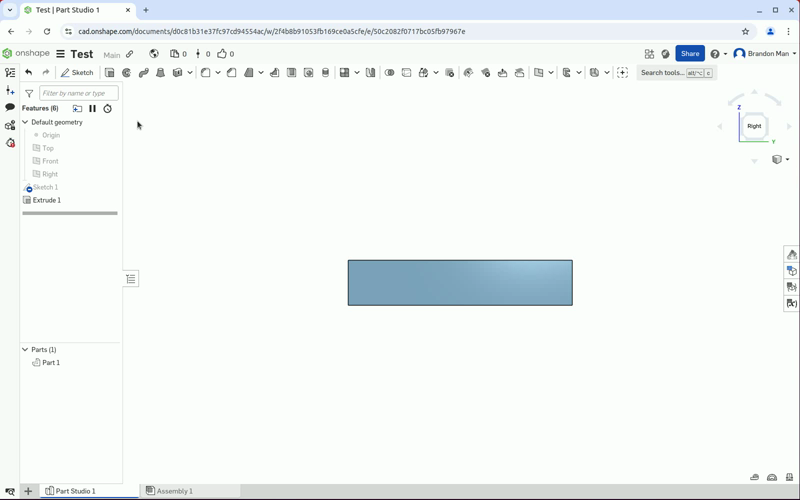
mouse_move(73, 189)
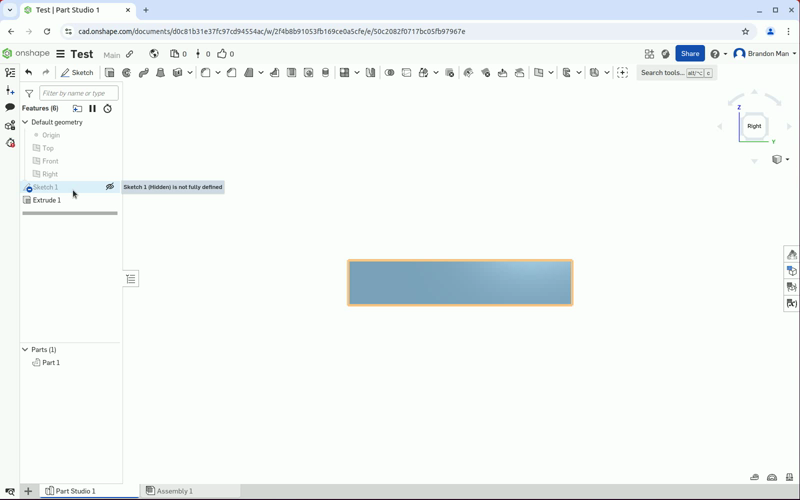
click(73, 189)
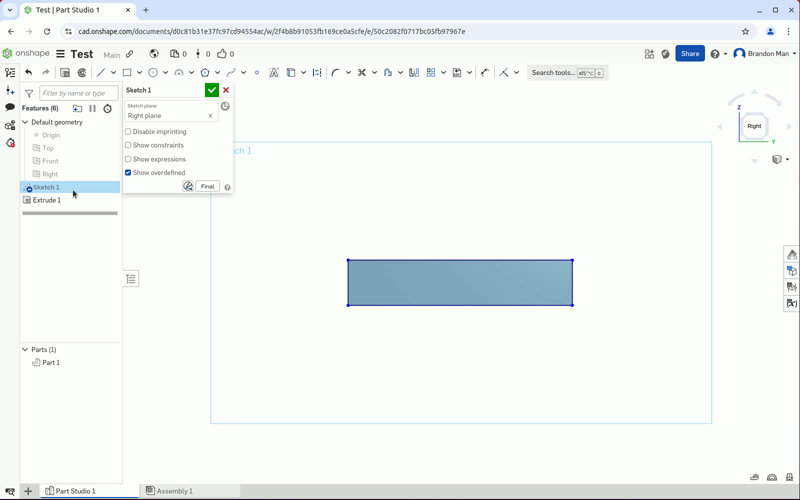
mouse_move(229, 92)
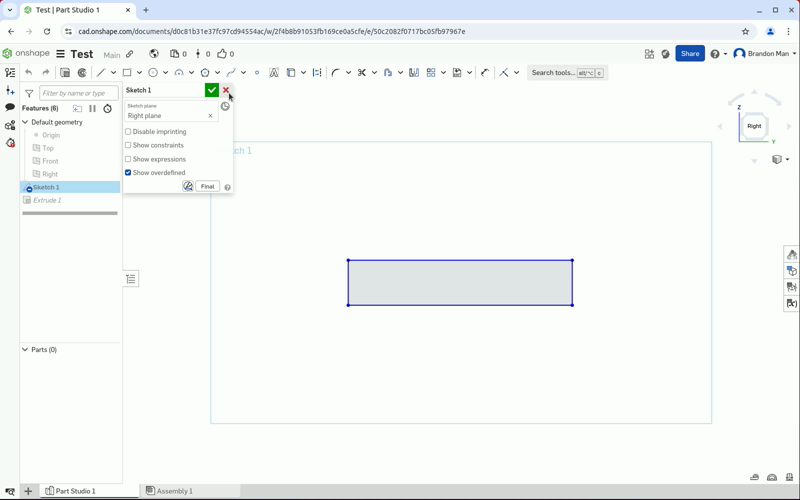
click(229, 92)
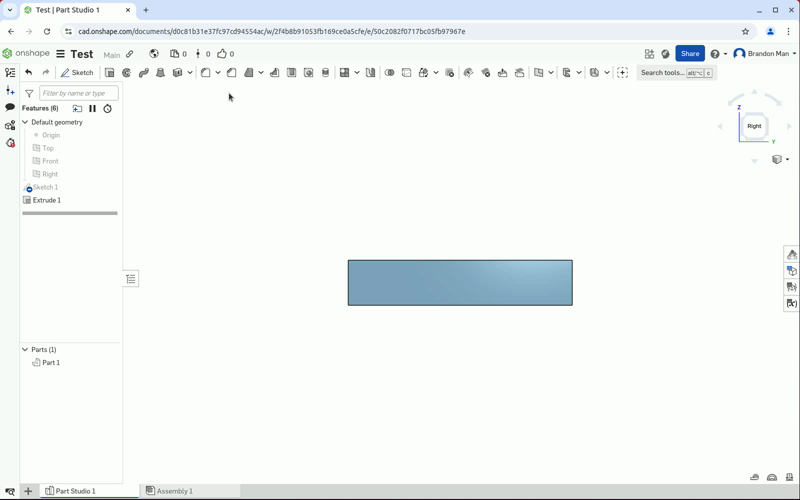
mouse_move(541, 75)
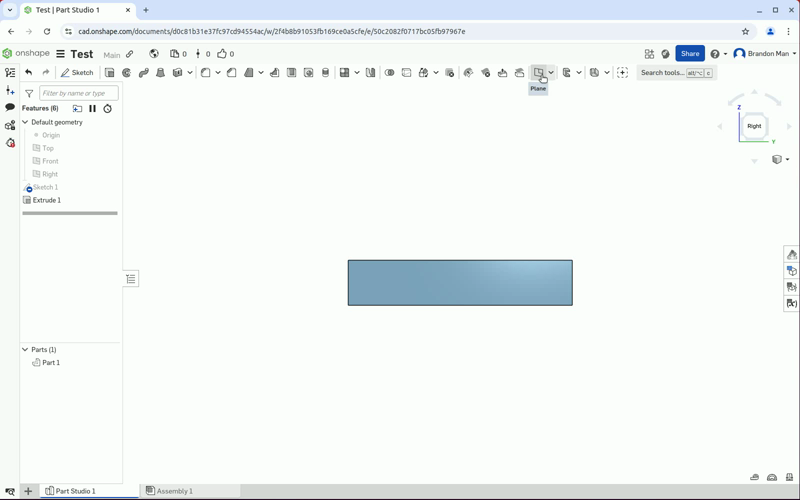
click(541, 75)
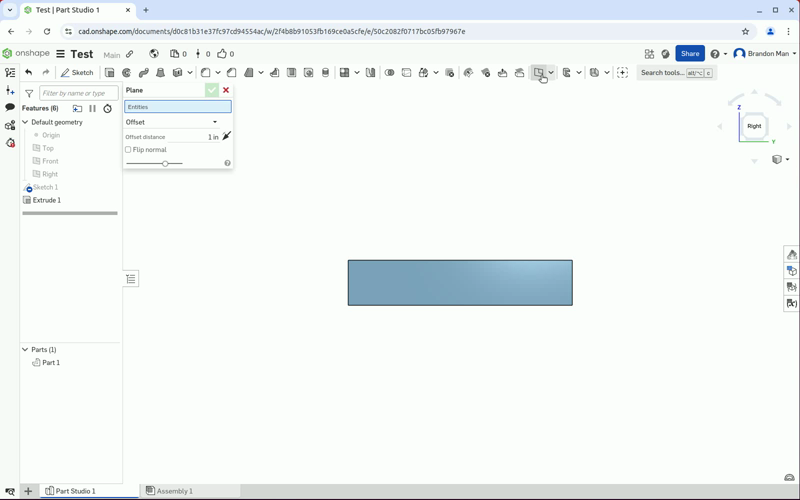
mouse_move(73, 176)
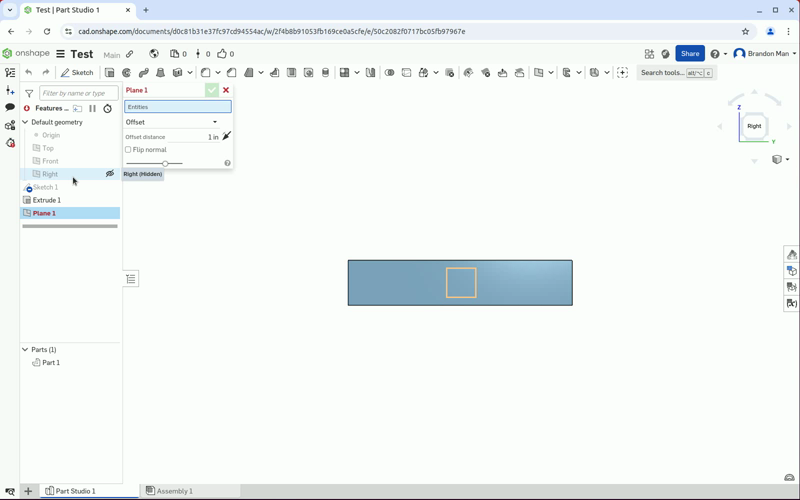
click(73, 176)
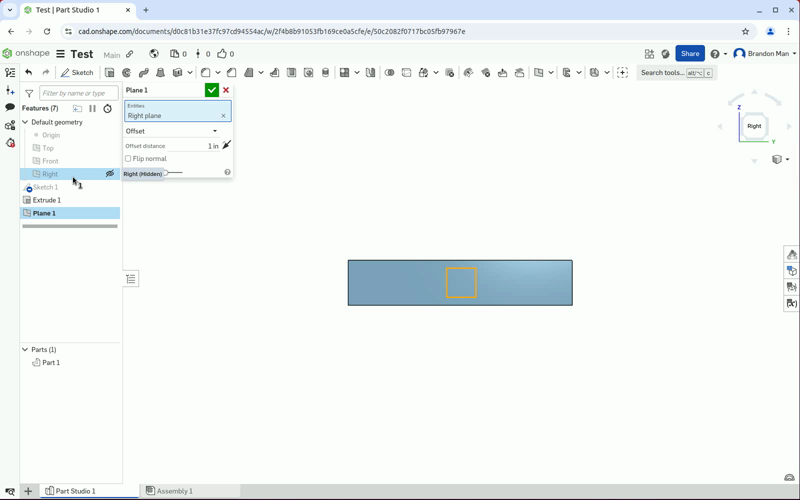
key(tab, 2)
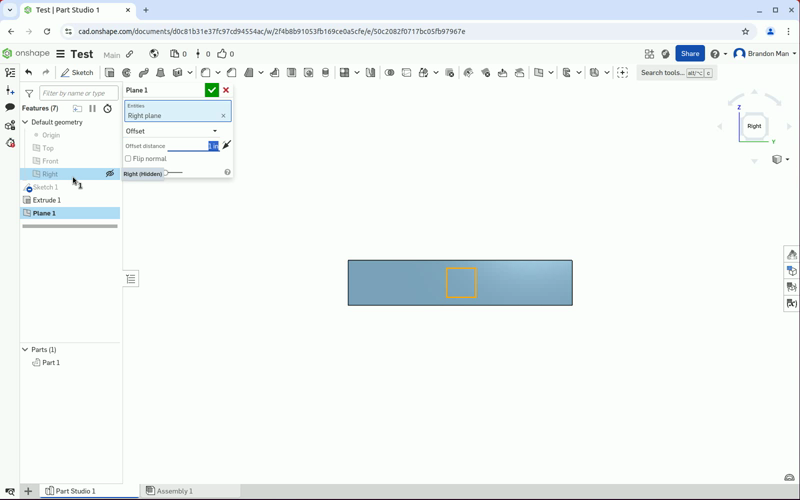
text(1.202)
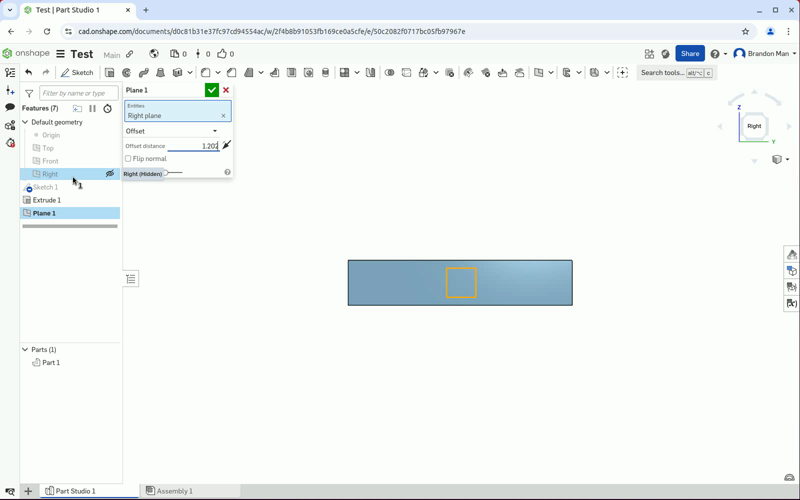
key(enter, 2)
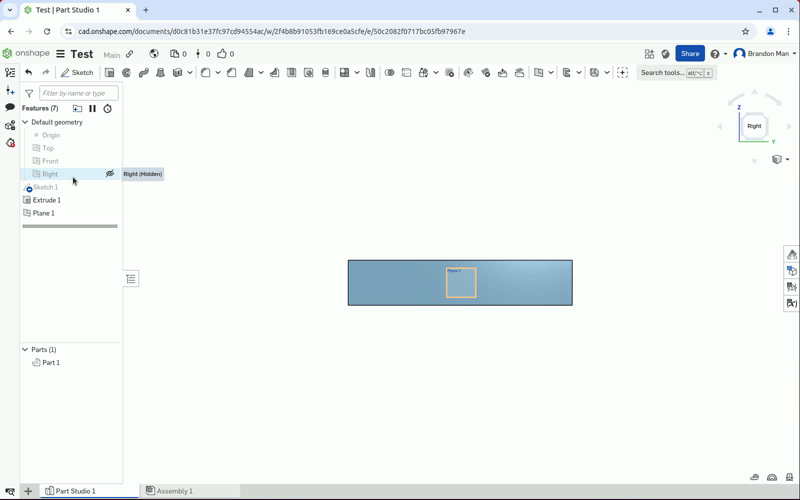
key(shift+s)
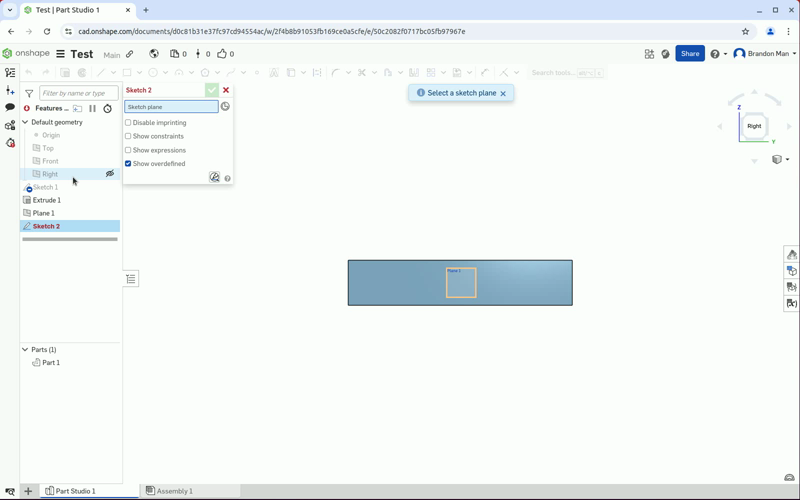
mouse_move(73, 215)
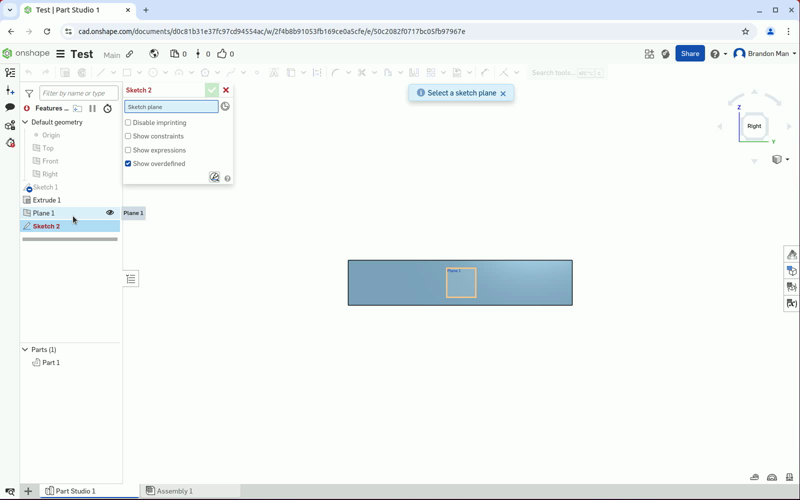
click(73, 215)
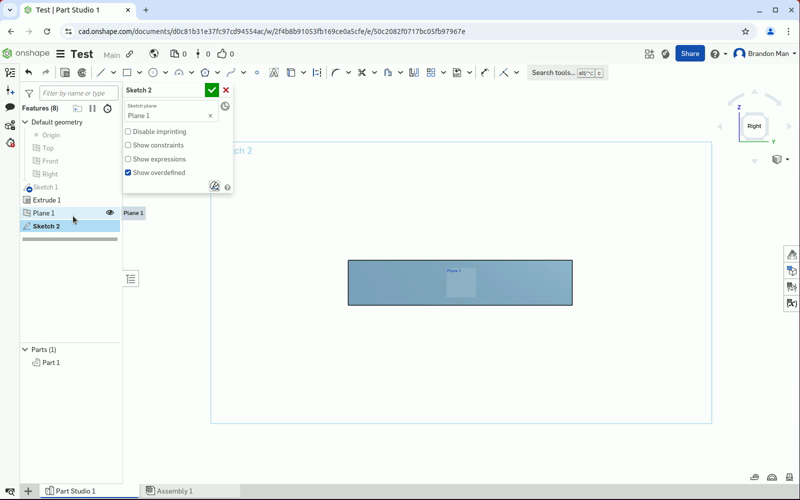
mouse_move(73, 352)
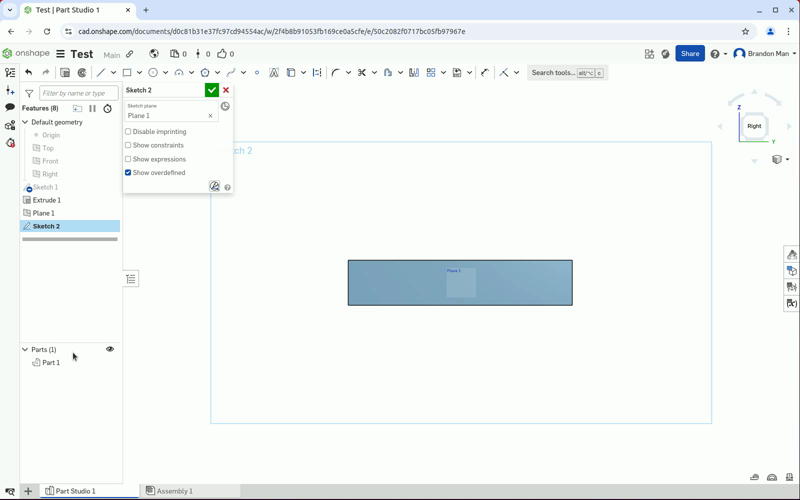
key(y)
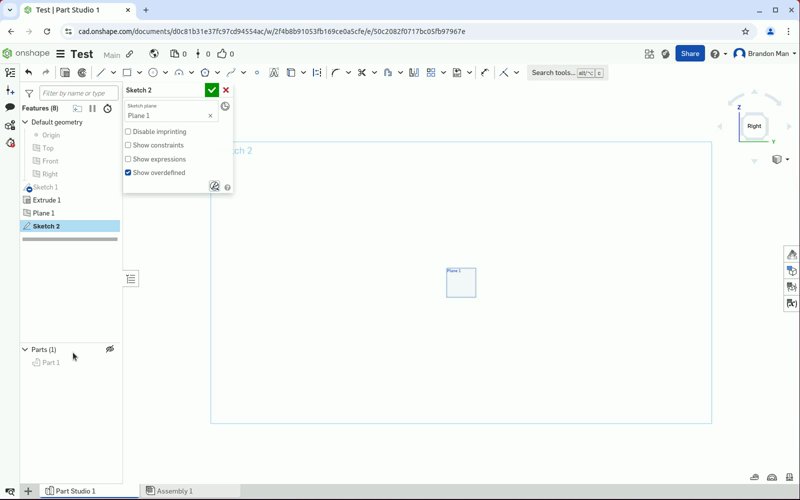
key(a)
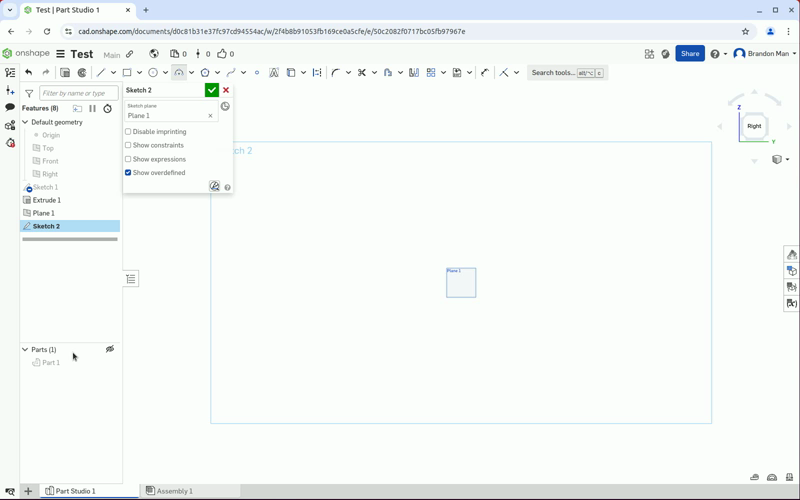
key_down(shift)
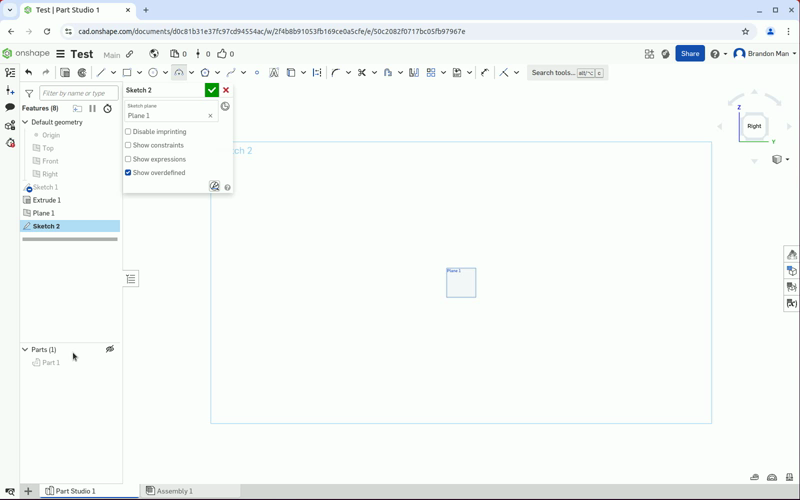
mouse_move(447, 260)
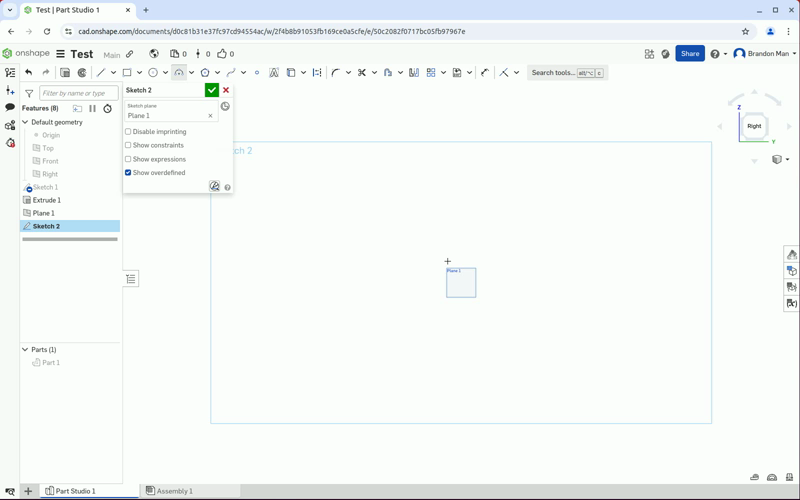
click(447, 260)
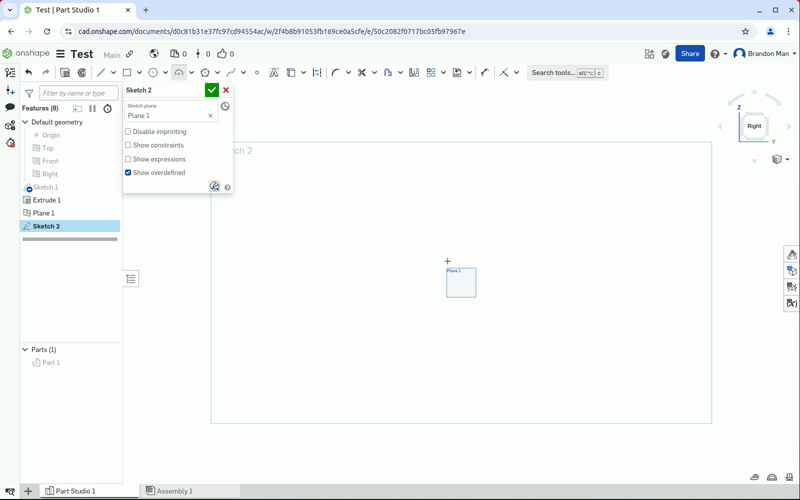
key_up(shift)
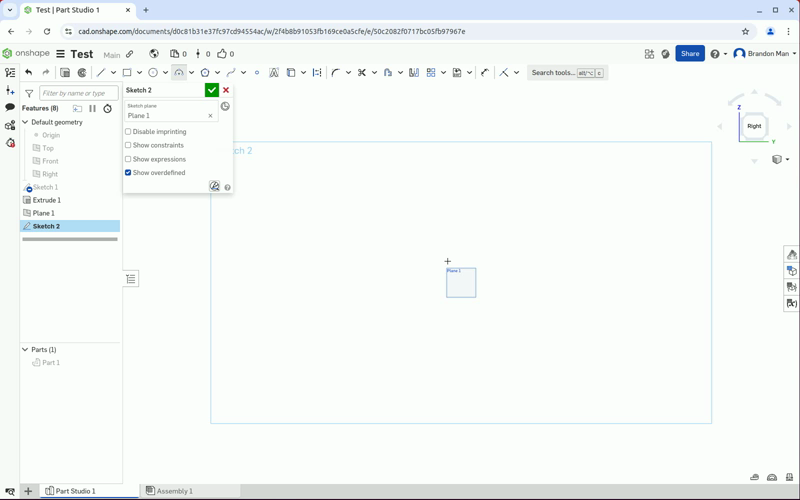
key_down(shift)
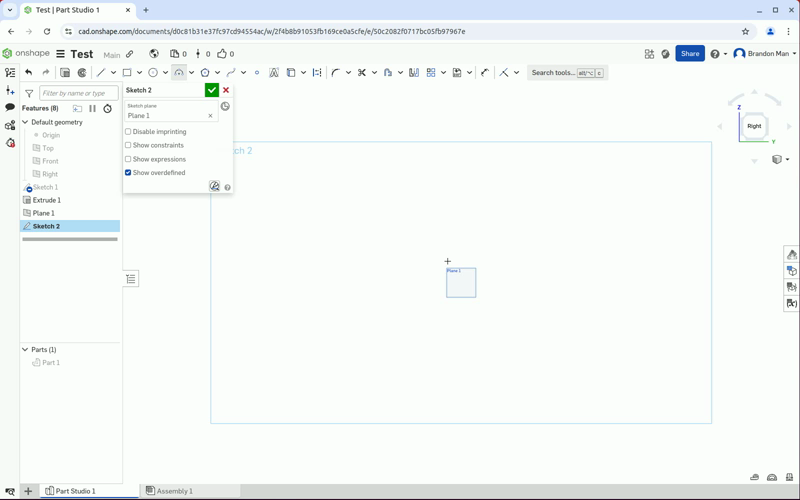
mouse_move(474, 260)
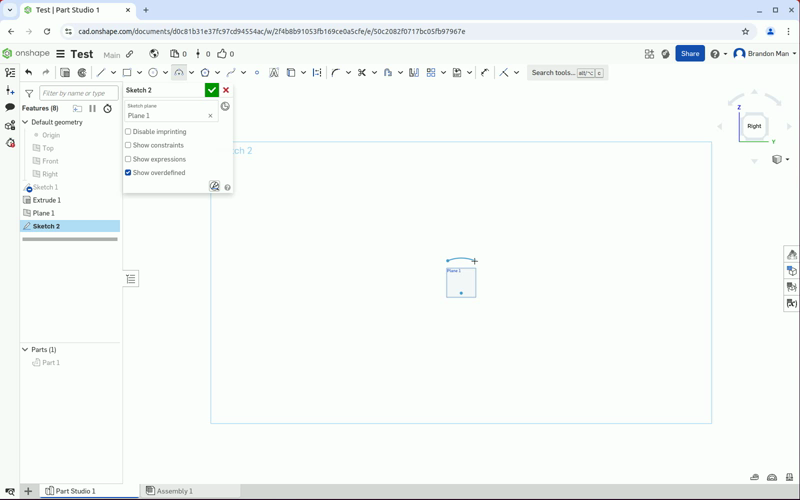
click(474, 260)
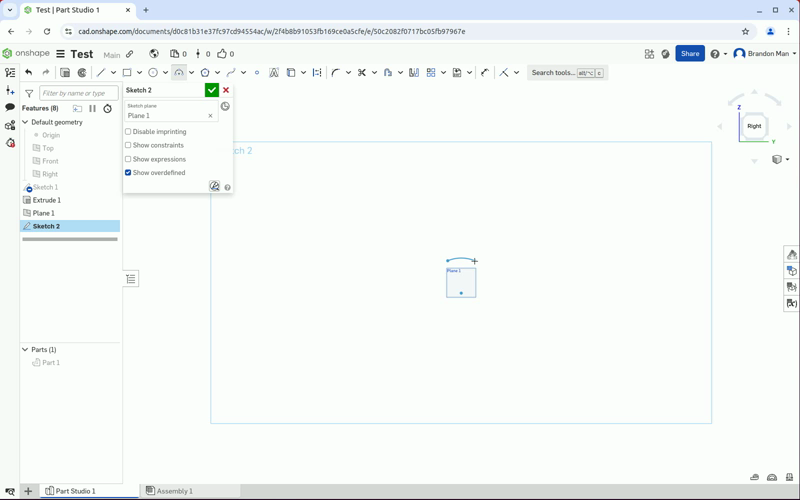
mouse_move(461, 273)
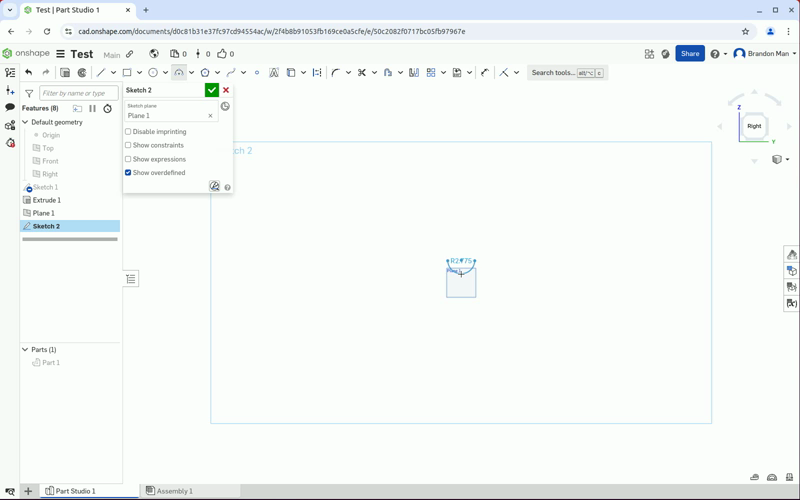
click(461, 273)
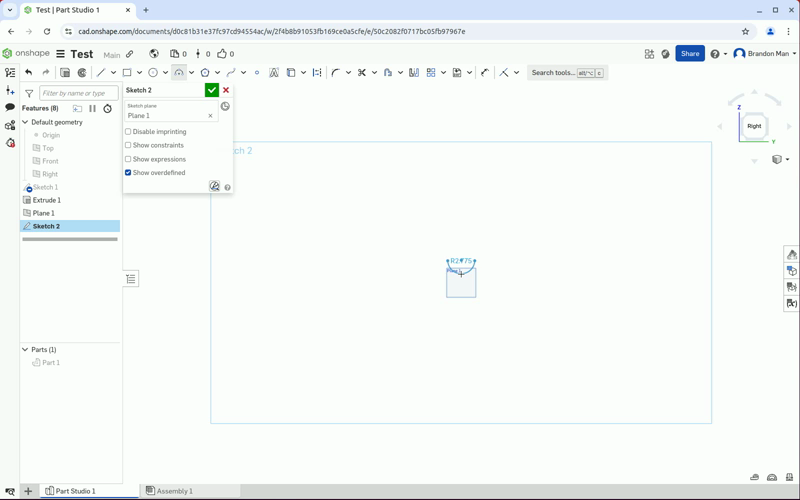
key_up(shift)
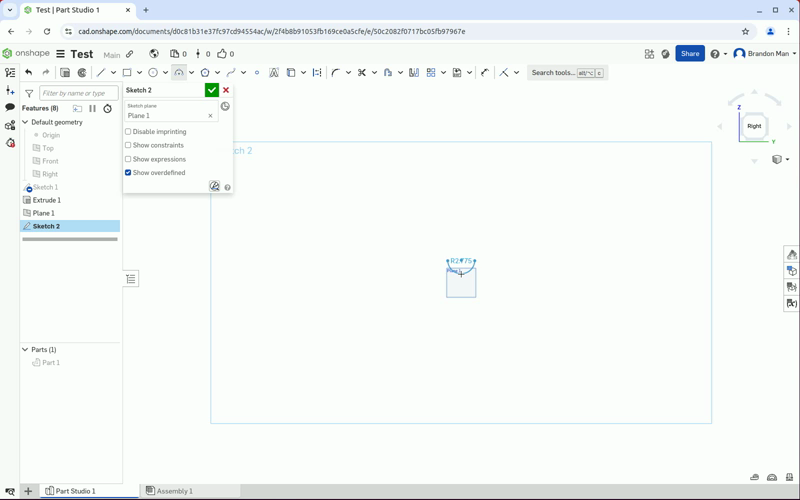
key(esc)
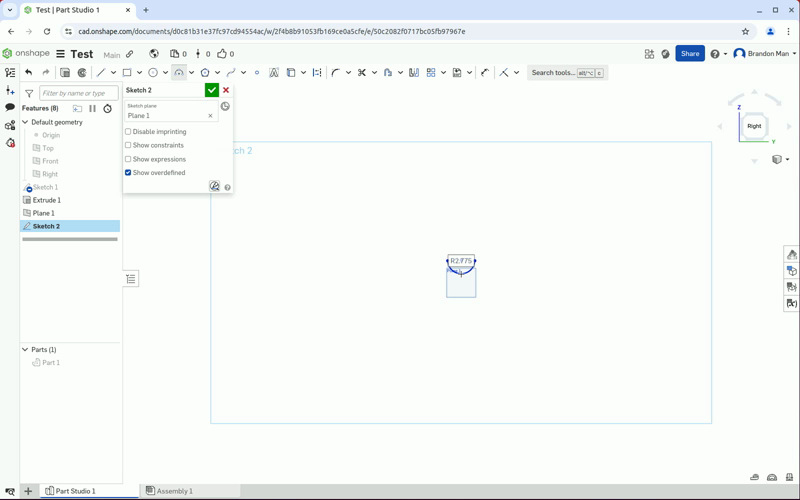
key(l)
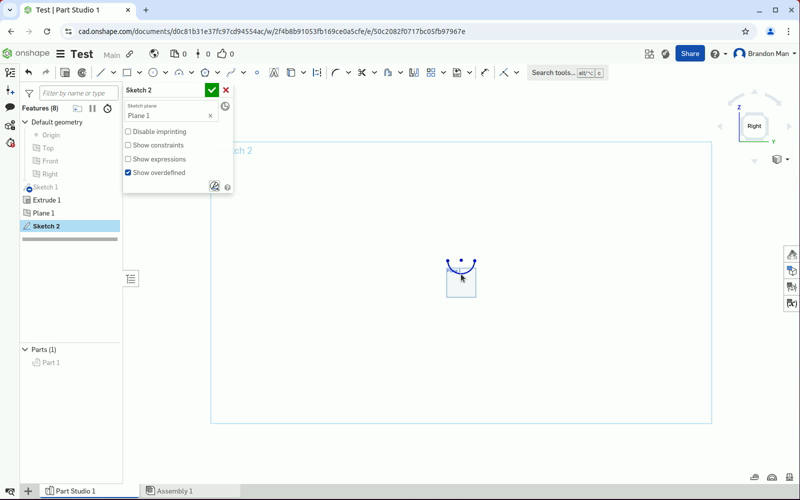
mouse_move(474, 260)
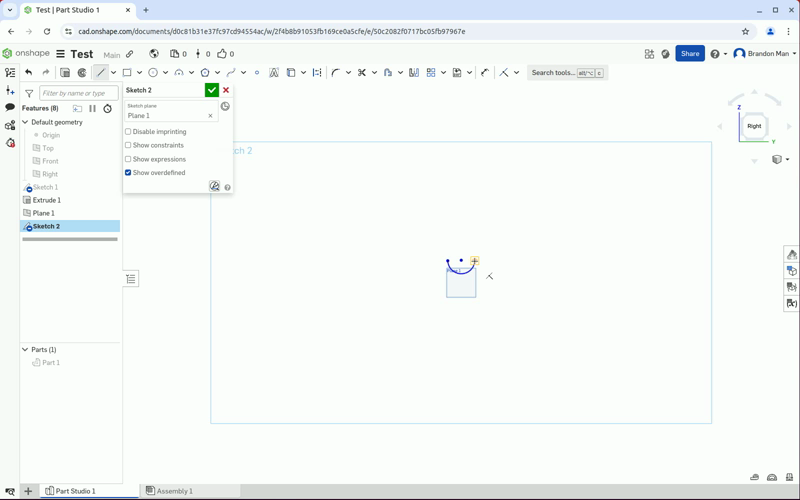
click(474, 260)
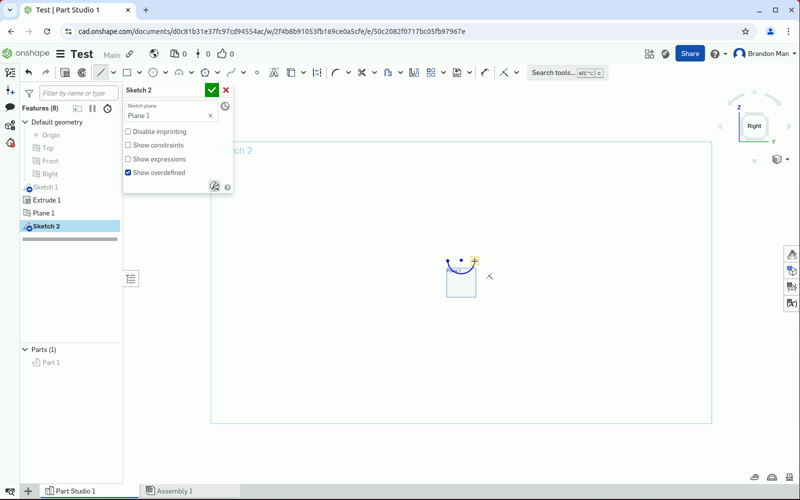
mouse_move(504, 260)
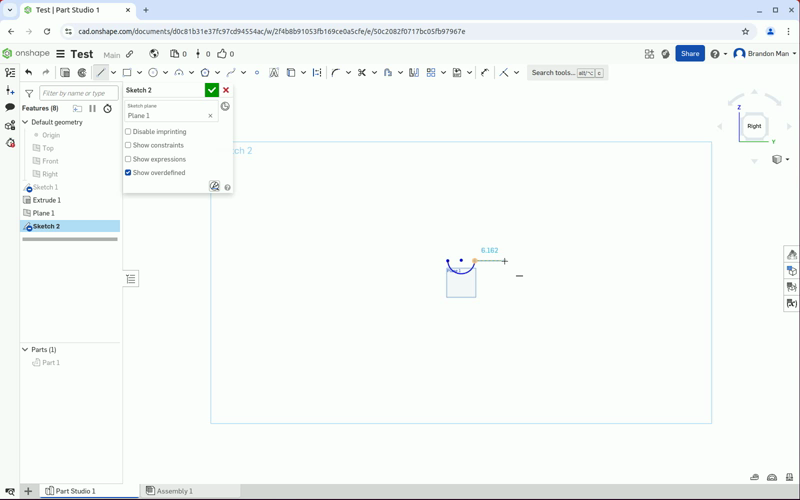
key_down(shift)
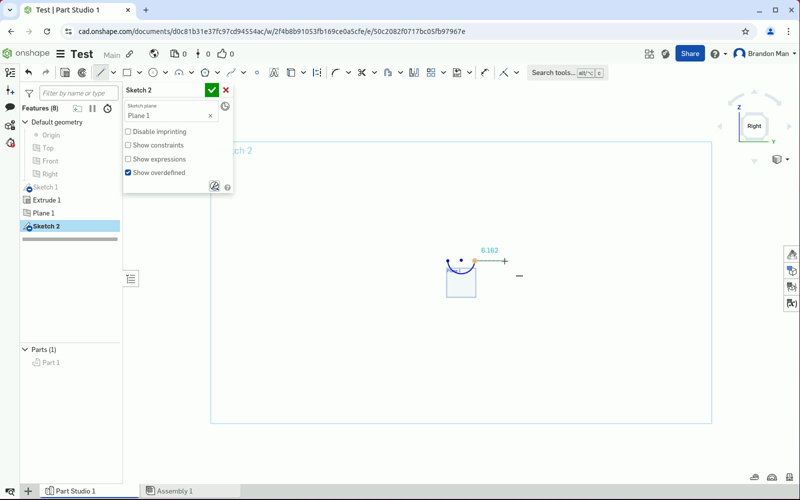
mouse_move(447, 260)
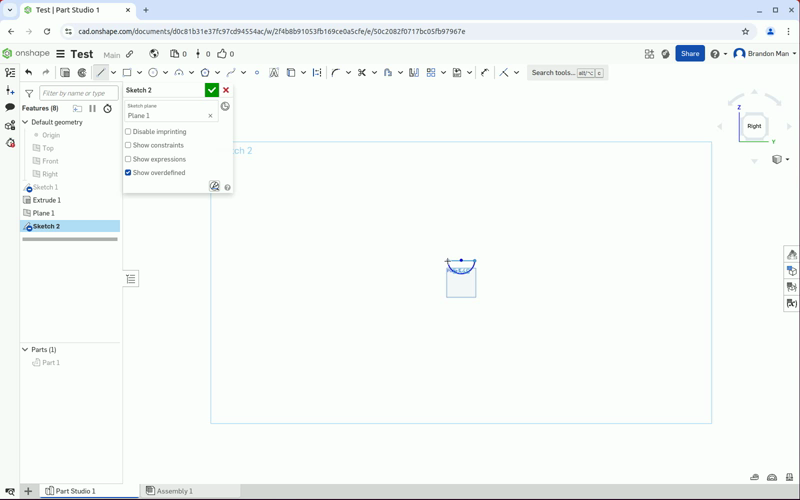
key_up(shift)
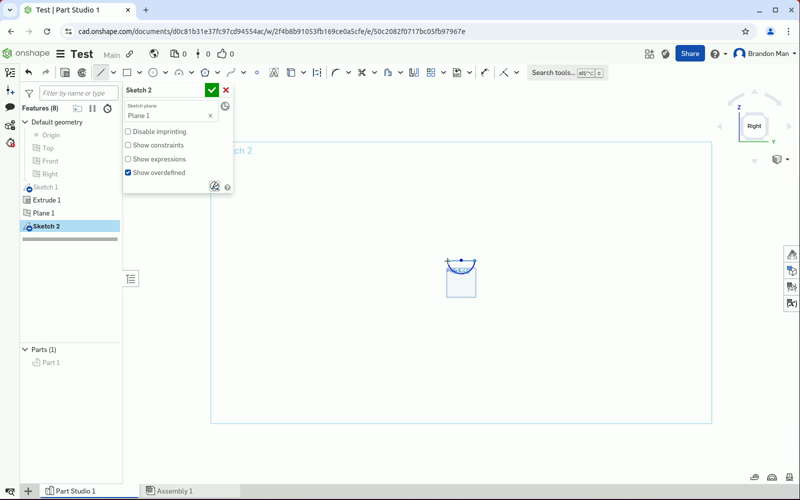
click(447, 260)
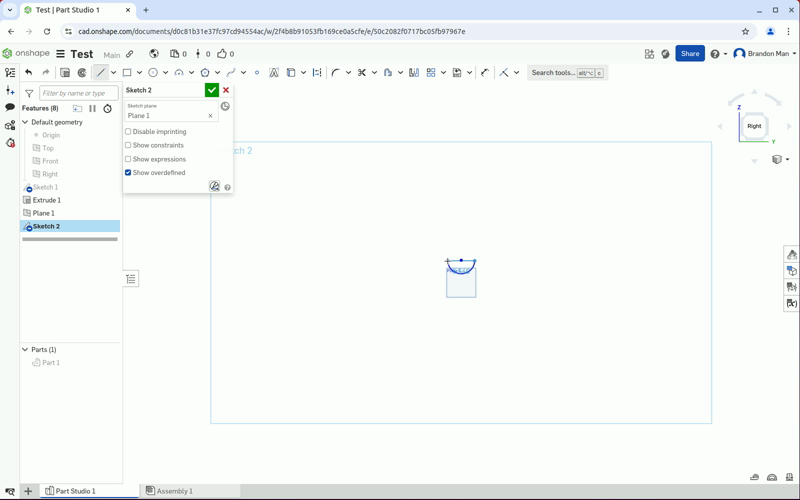
key(esc)
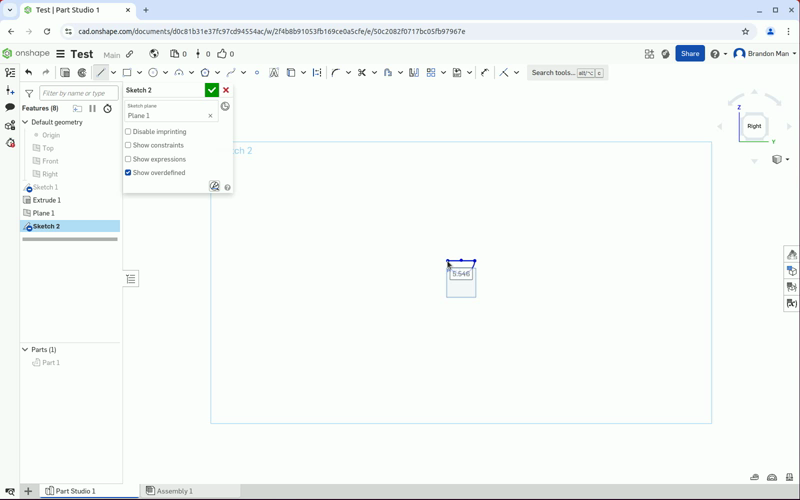
mouse_move(461, 269)
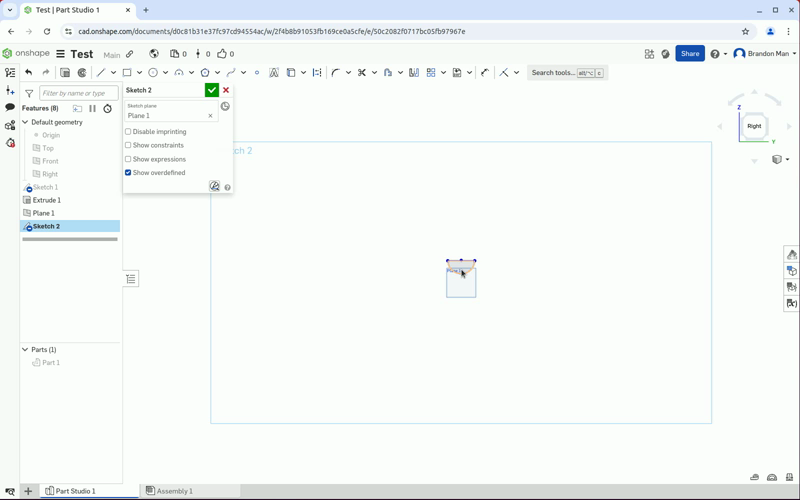
scroll(6)
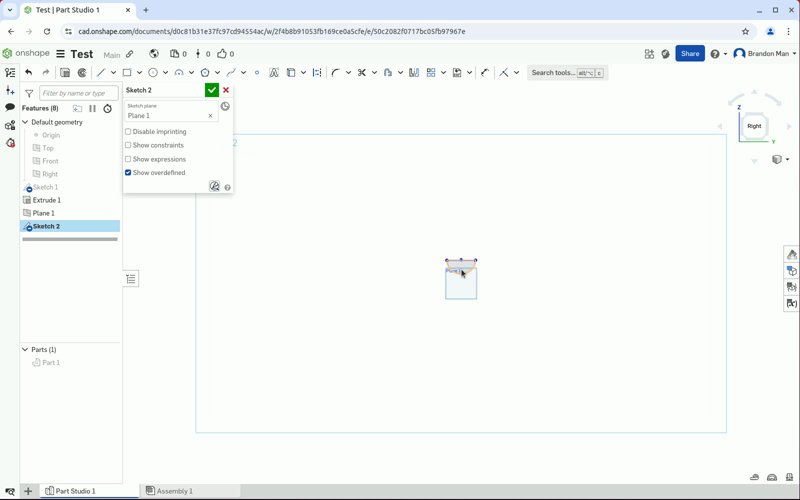
scroll(6)
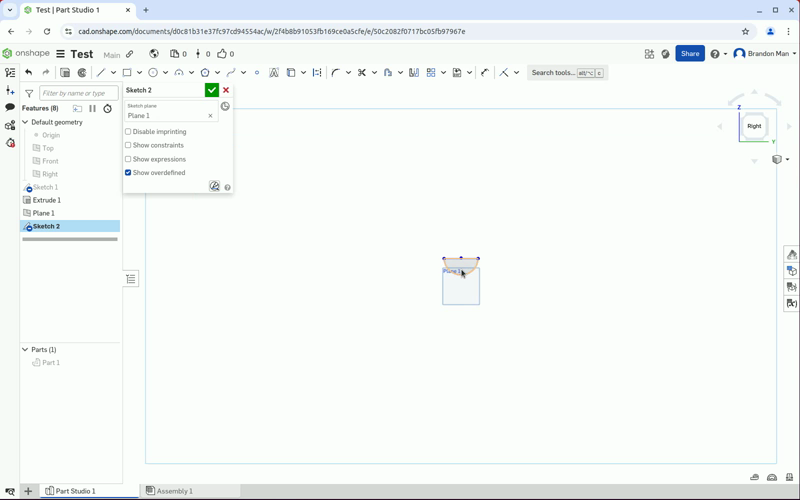
scroll(6)
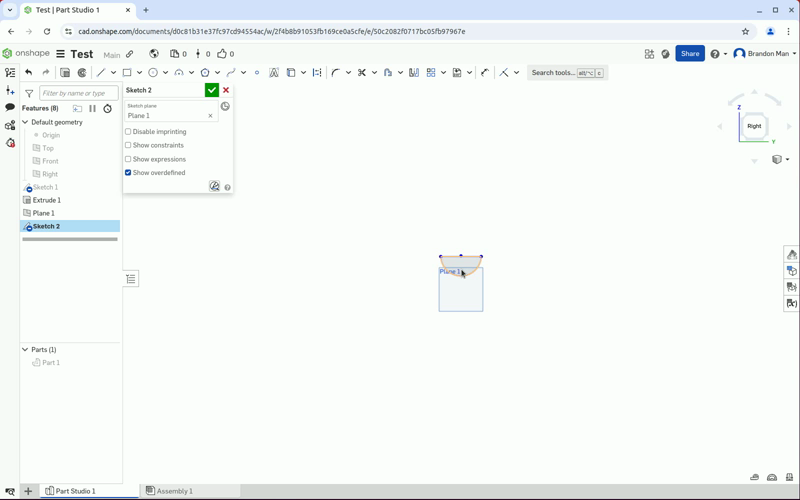
scroll(6)
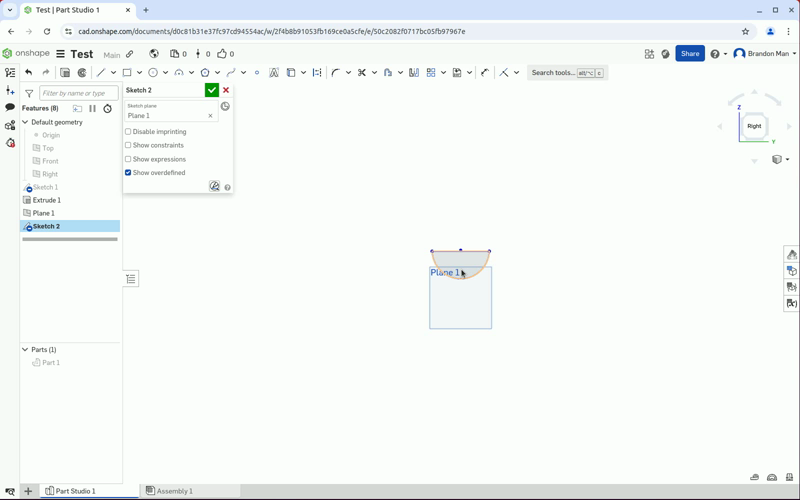
scroll(6)
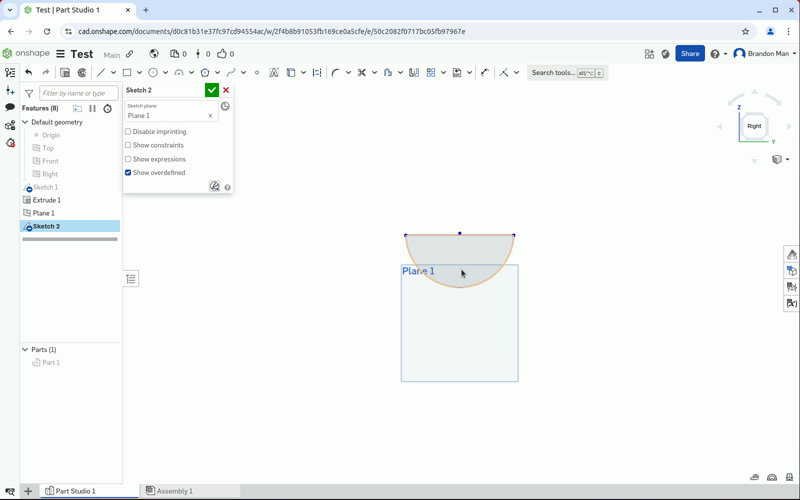
scroll(6)
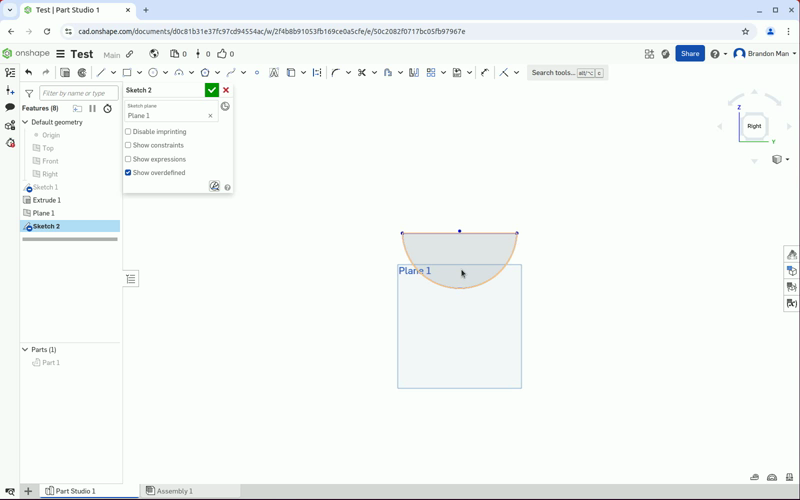
scroll(6)
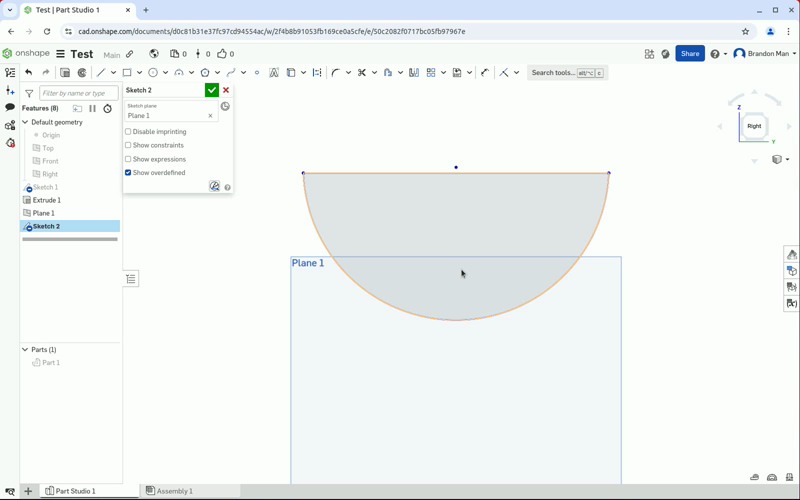
click(461, 269)
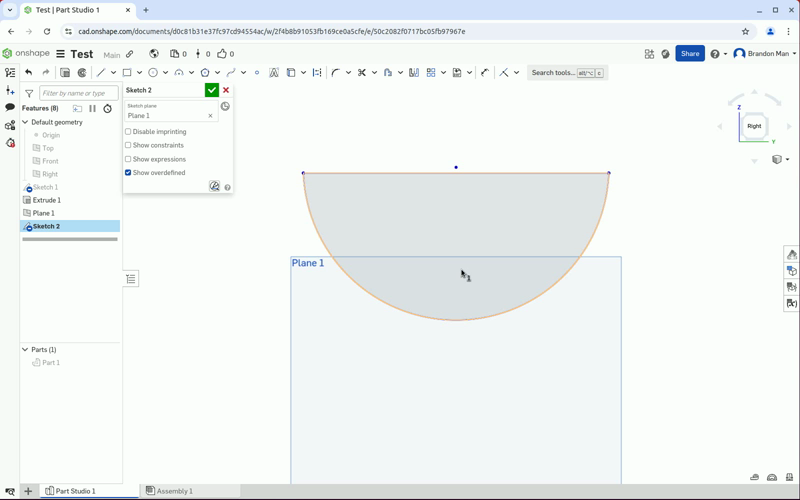
scroll(-6)
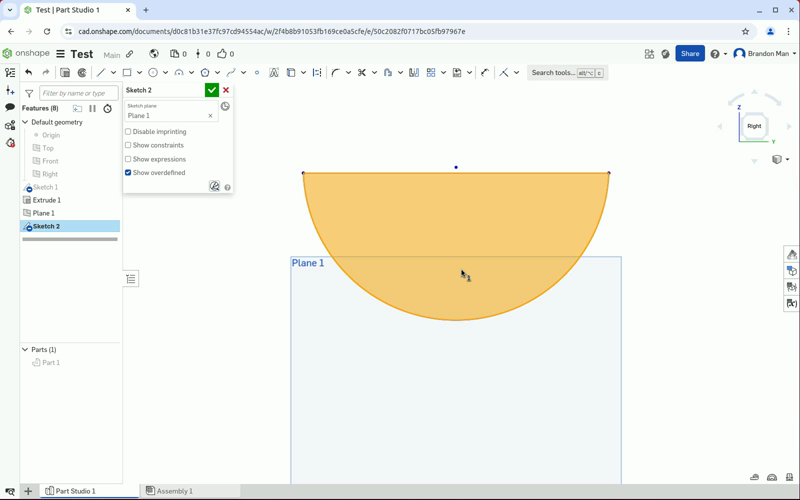
scroll(-6)
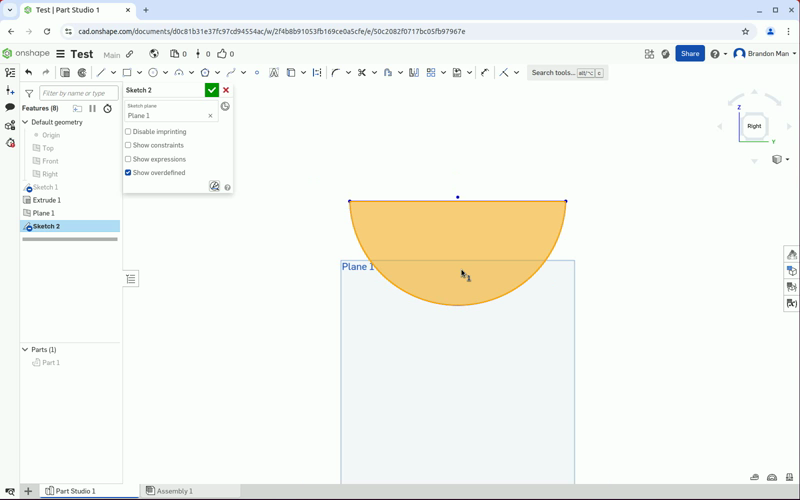
scroll(-6)
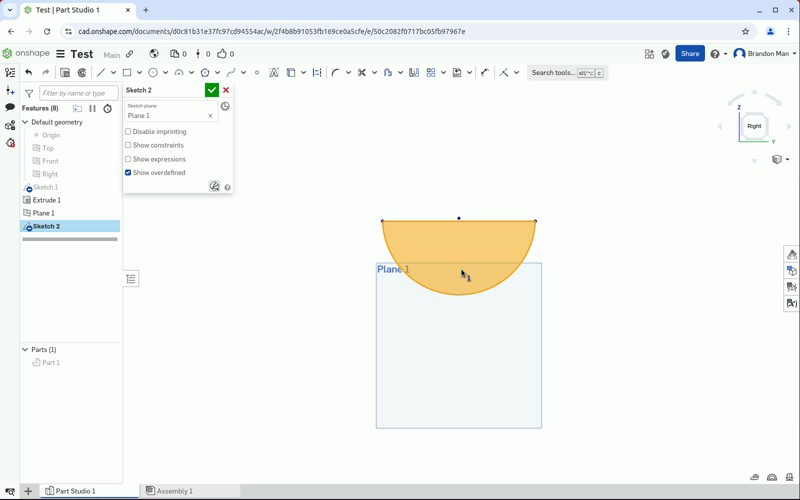
scroll(-6)
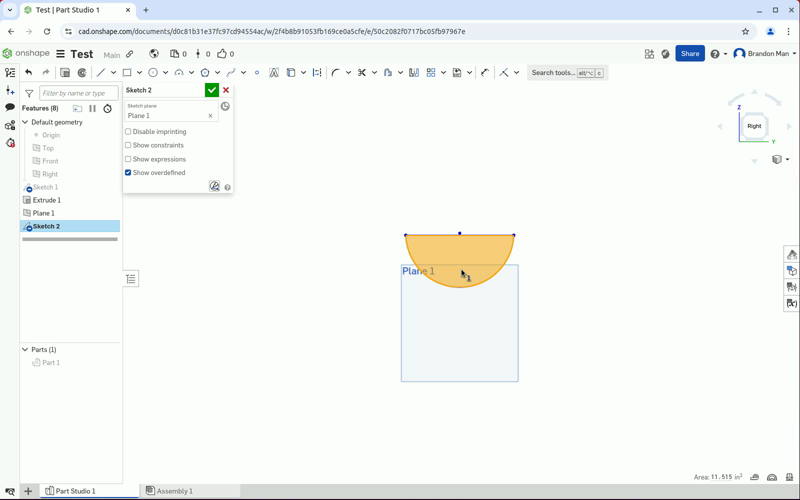
scroll(-6)
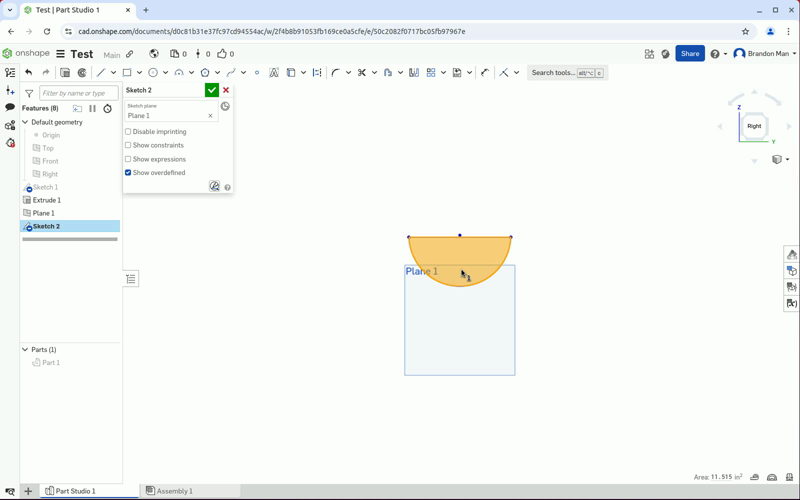
scroll(-6)
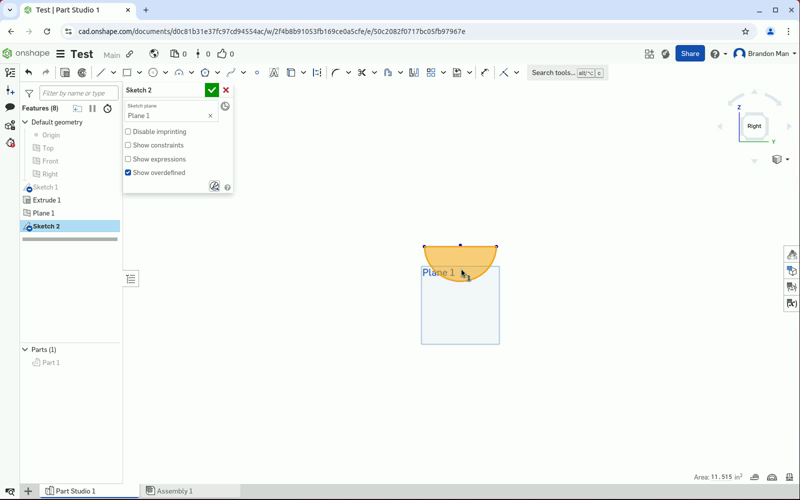
scroll(-6)
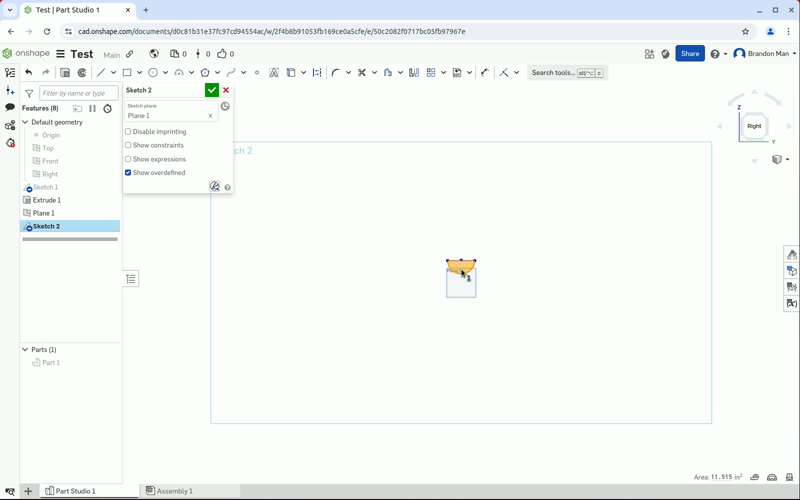
mouse_move(73, 352)
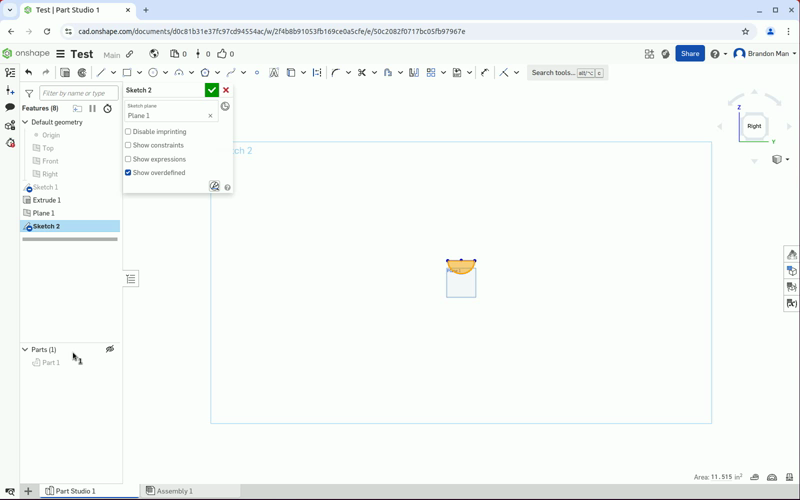
key(shift+y)
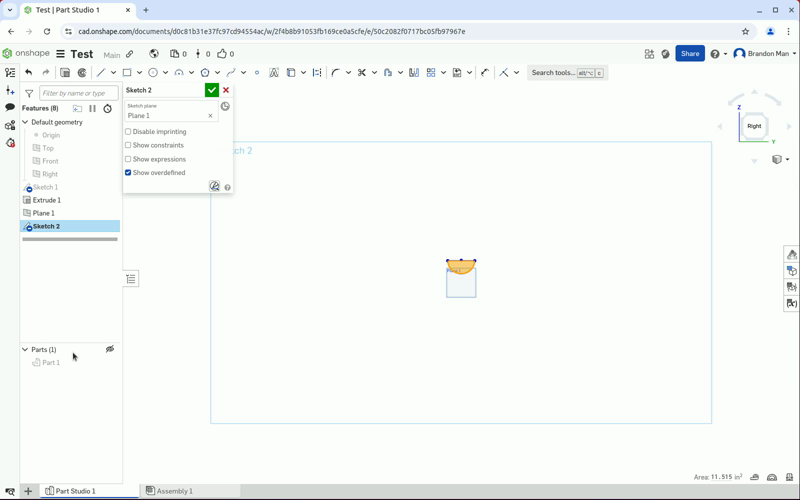
key(shift+e)
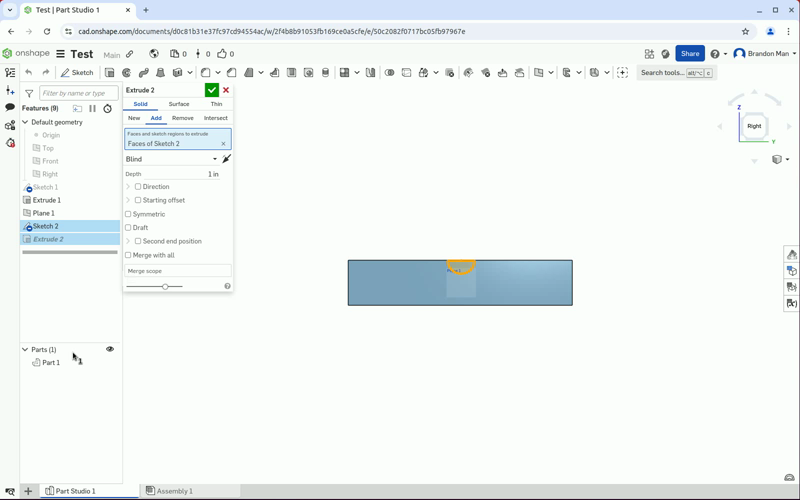
mouse_move(143, 106)
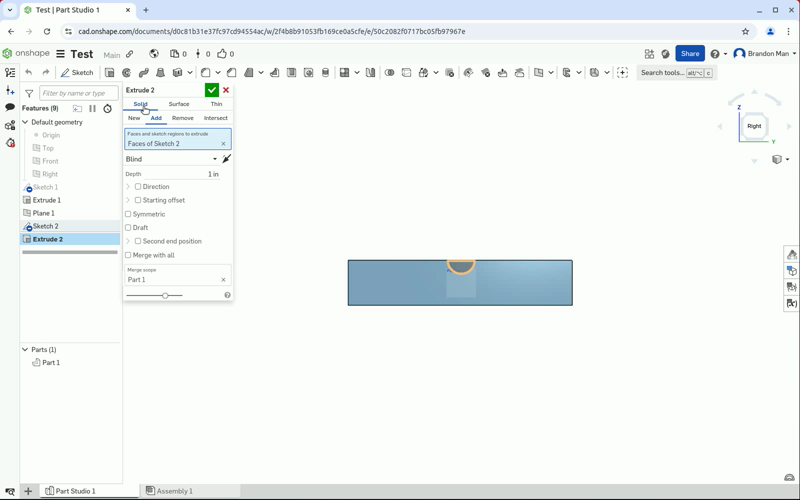
click(143, 106)
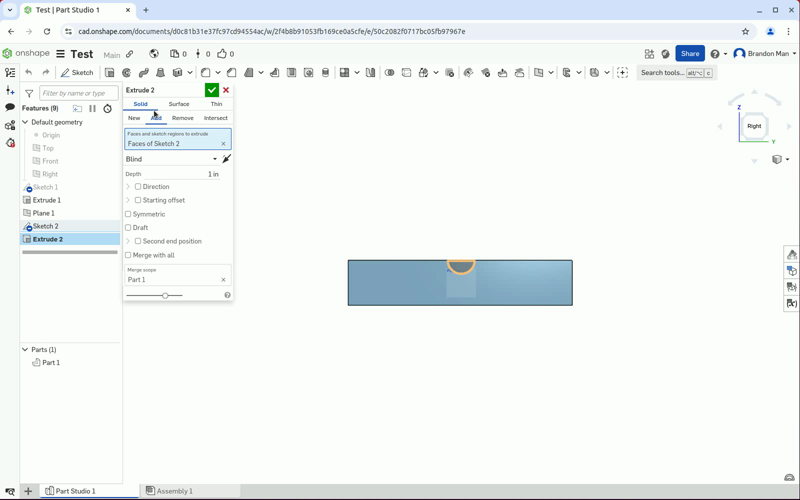
mouse_move(186, 120)
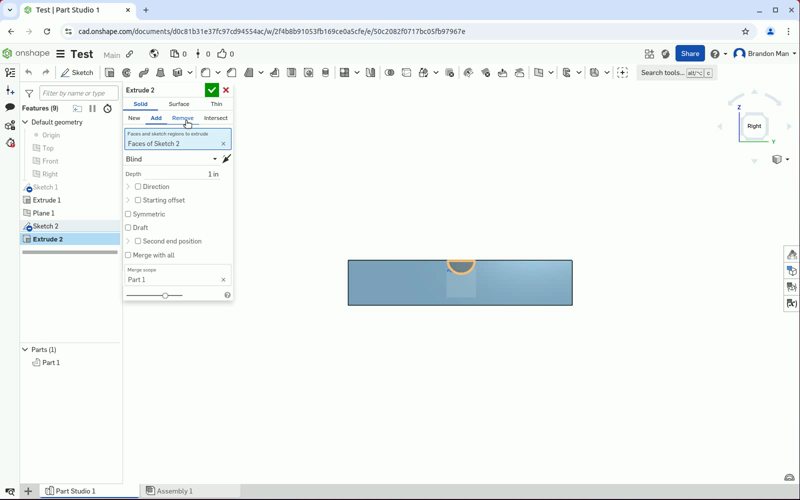
click(186, 120)
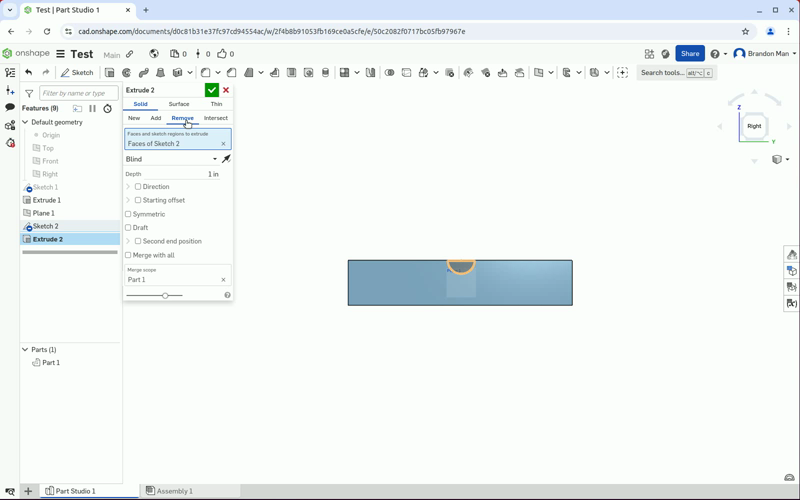
key(tab, 4)
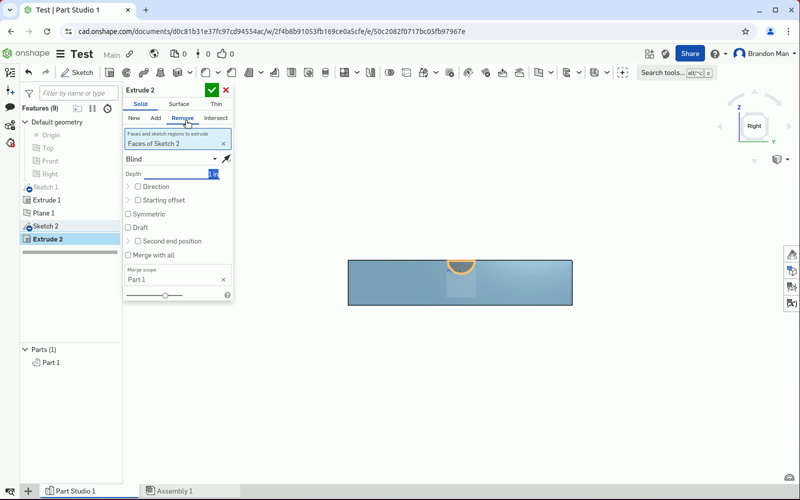
text(1.444)
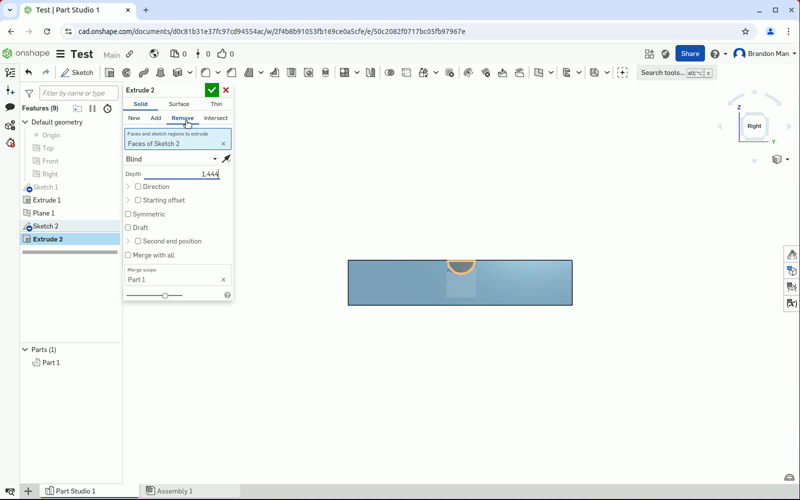
key(tab, 6)
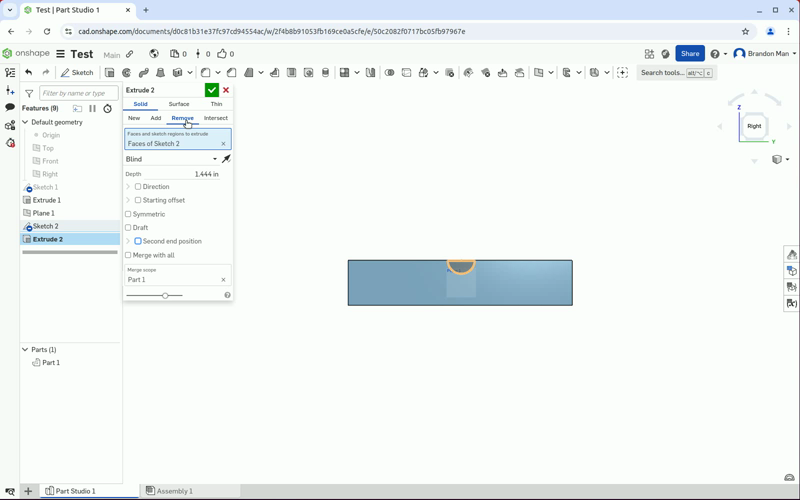
key(space)
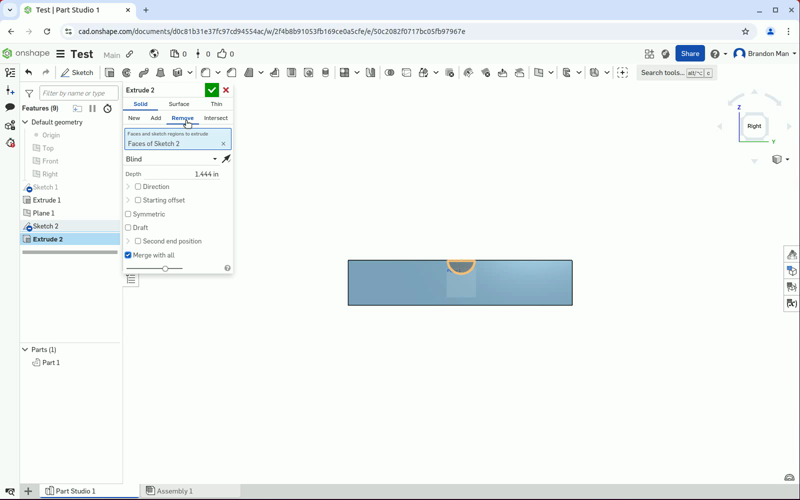
key(enter)
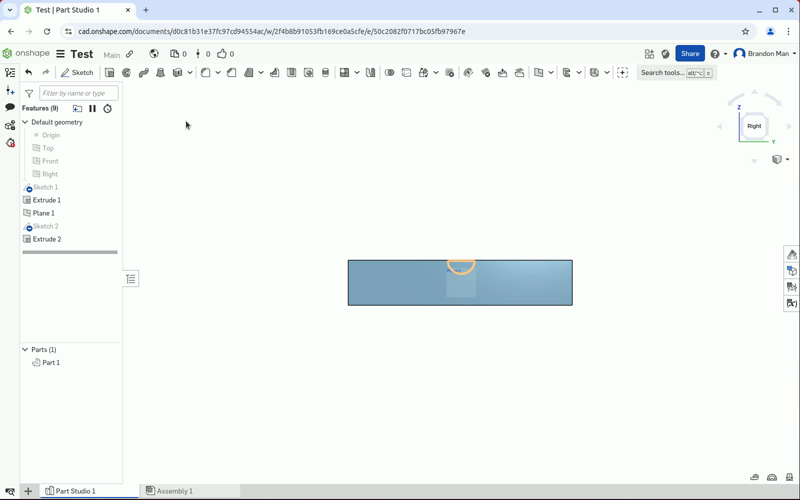
key(shift+h)
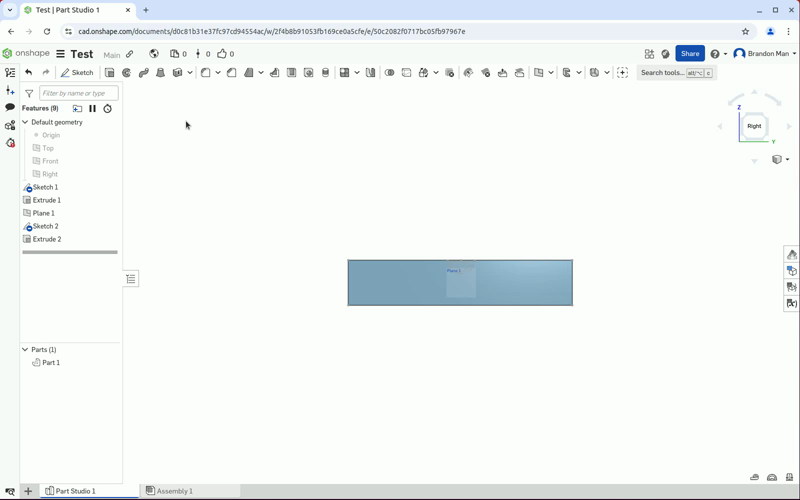
key(shift+h)
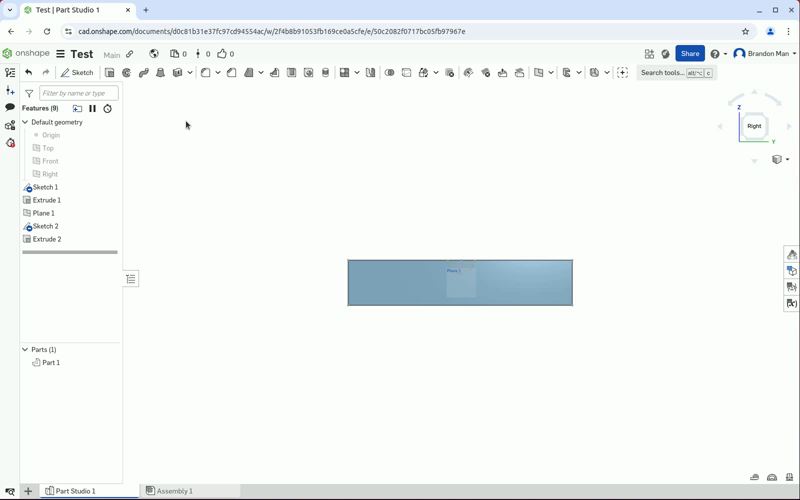
key(shift+7)
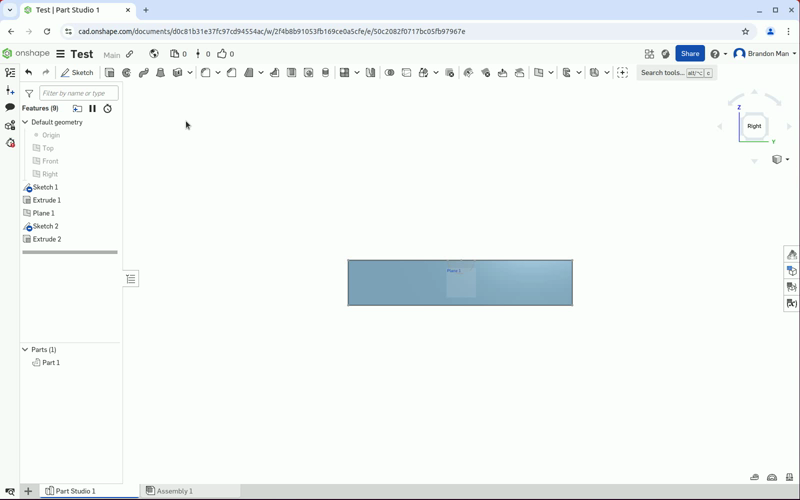
key(right, 2)
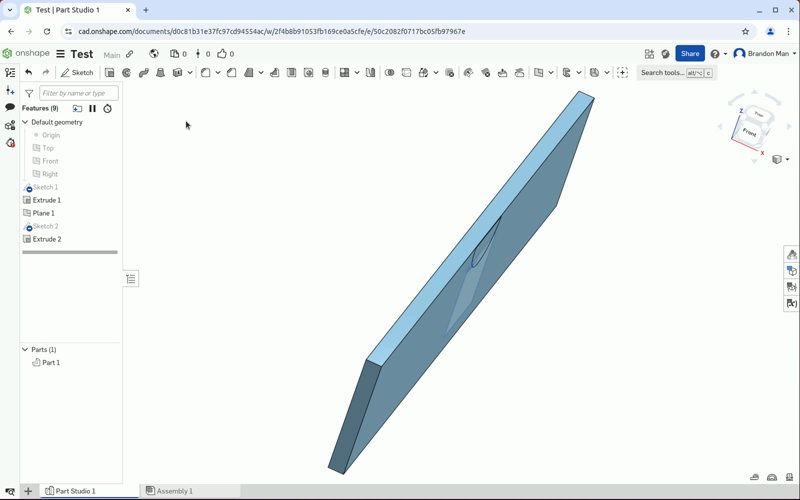
key(down, 2)
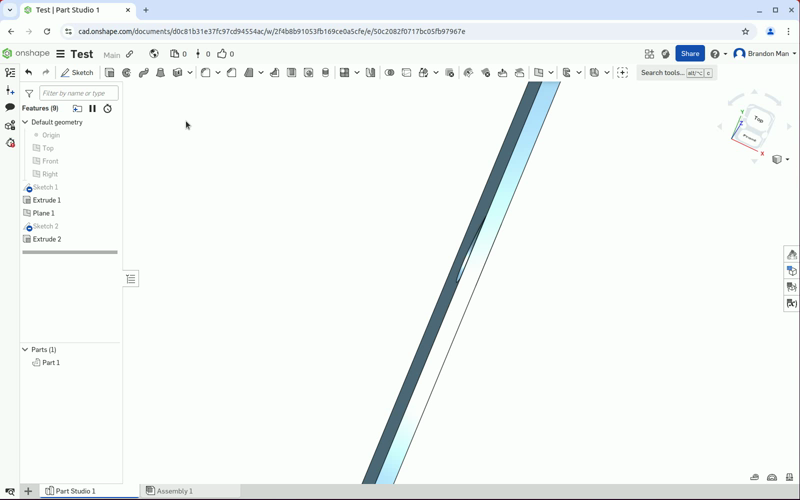
key(up, 2)
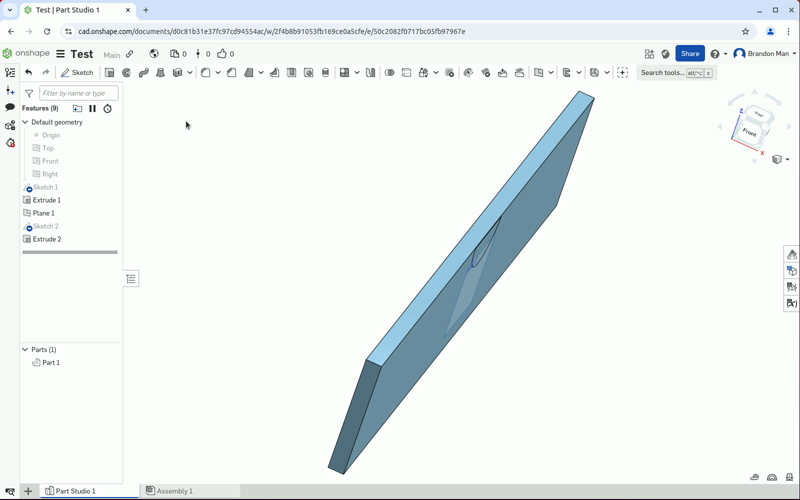
key(left, 2)
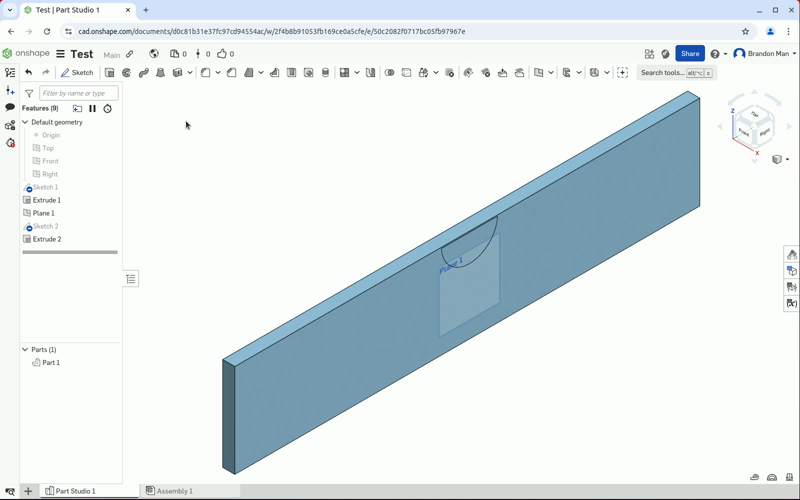
mouse_move(73, 189)
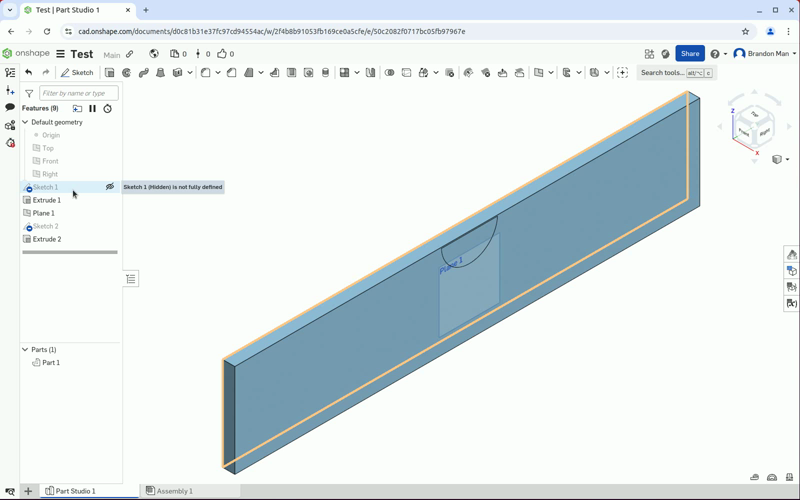
click(73, 189)